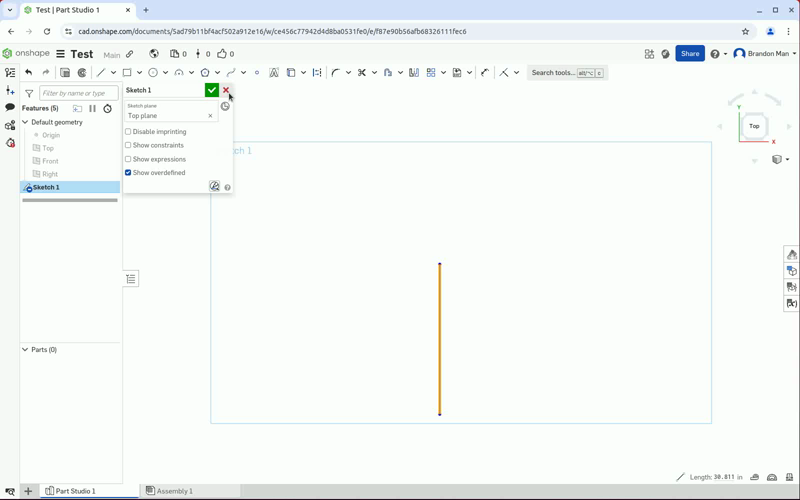
key(shift+h)
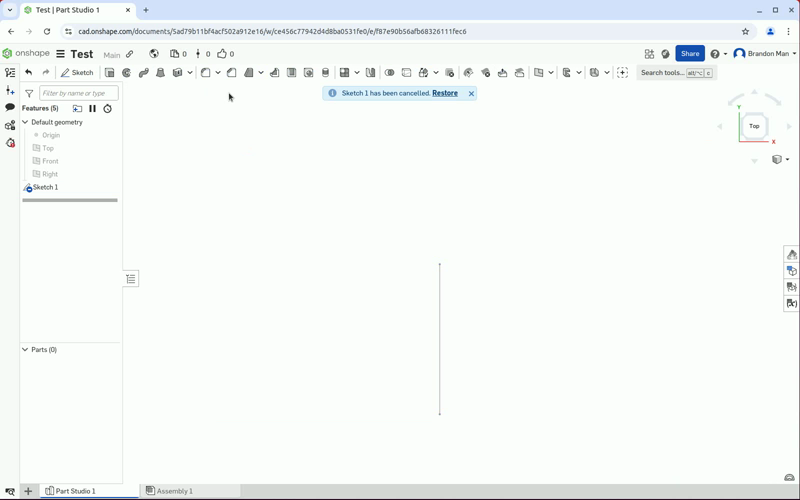
key(shift+s)
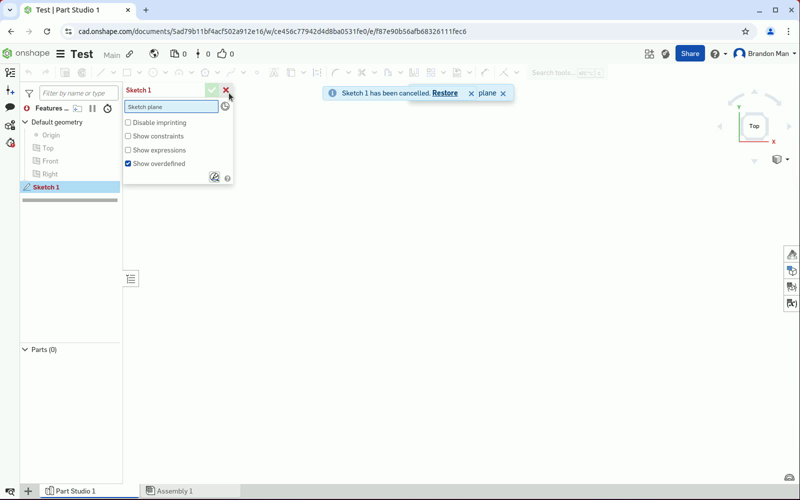
mouse_move(73, 150)
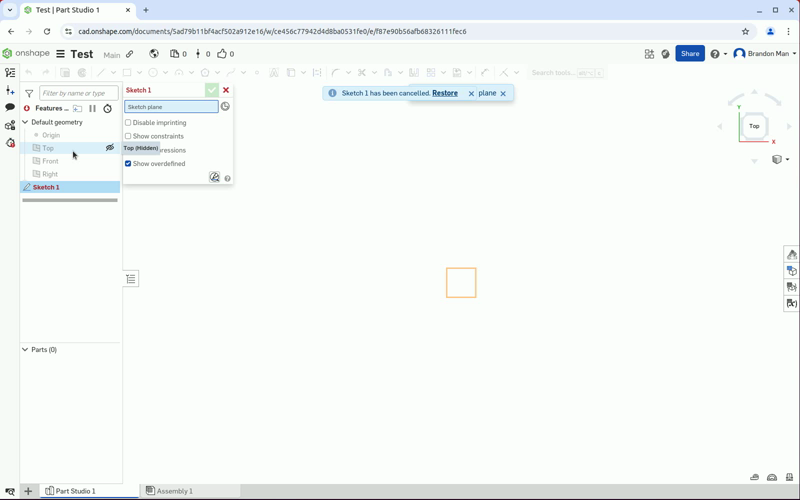
click(73, 150)
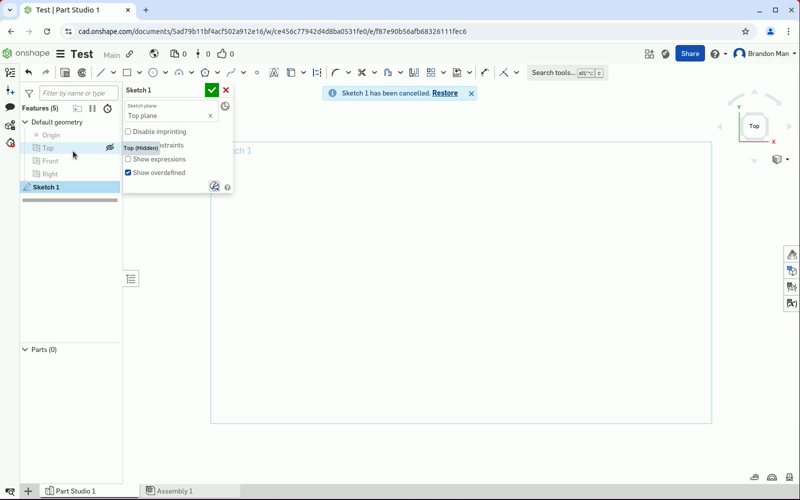
mouse_move(73, 352)
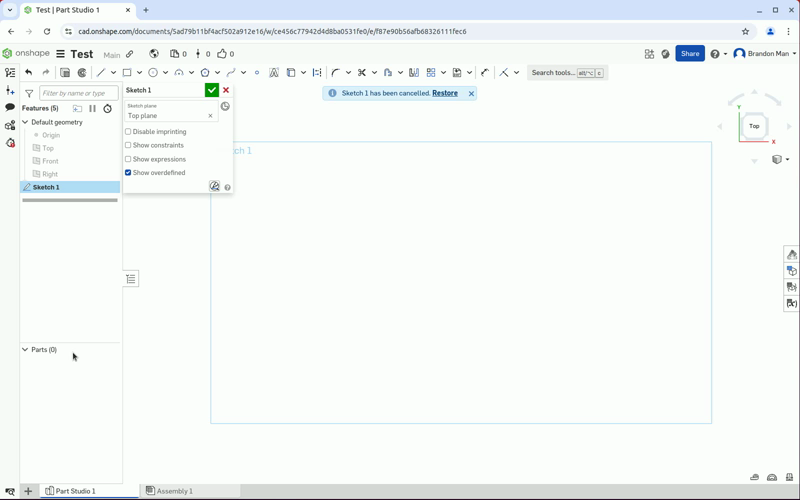
key(y)
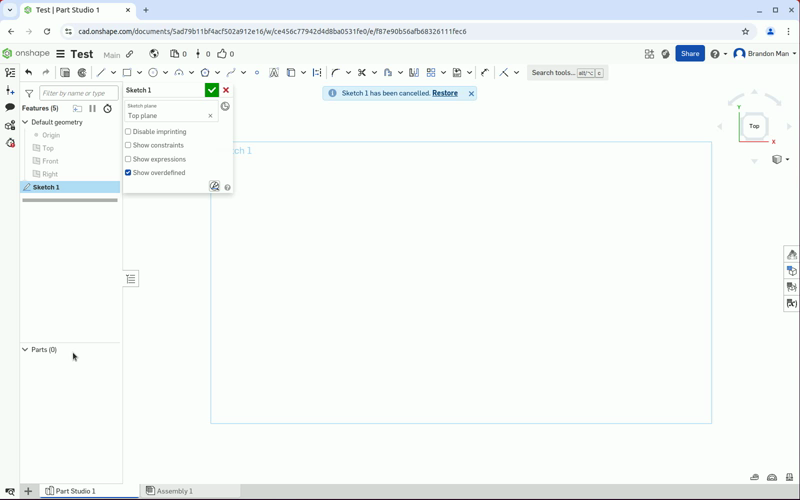
key(c)
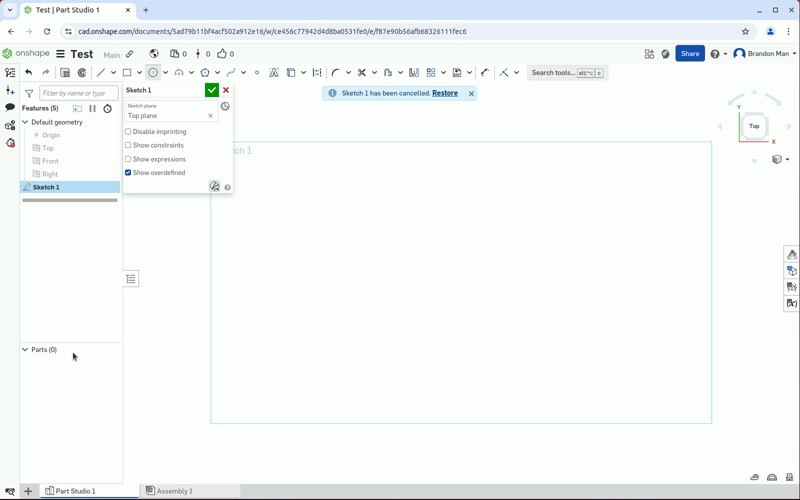
key_down(shift)
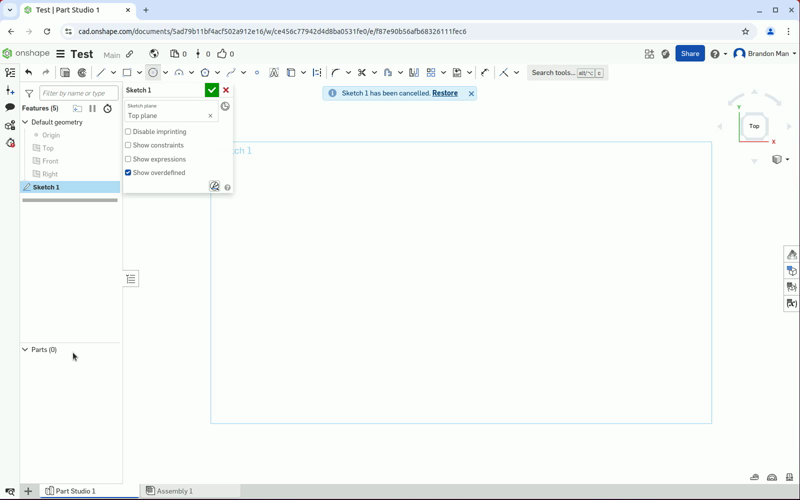
mouse_move(461, 282)
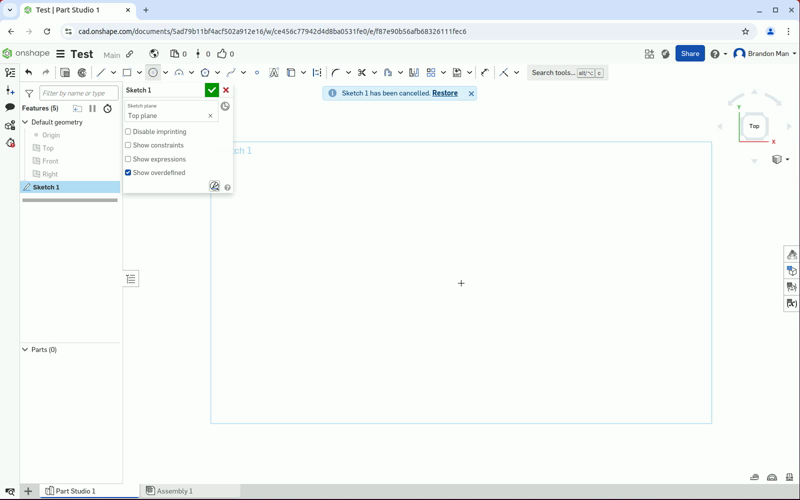
click(461, 282)
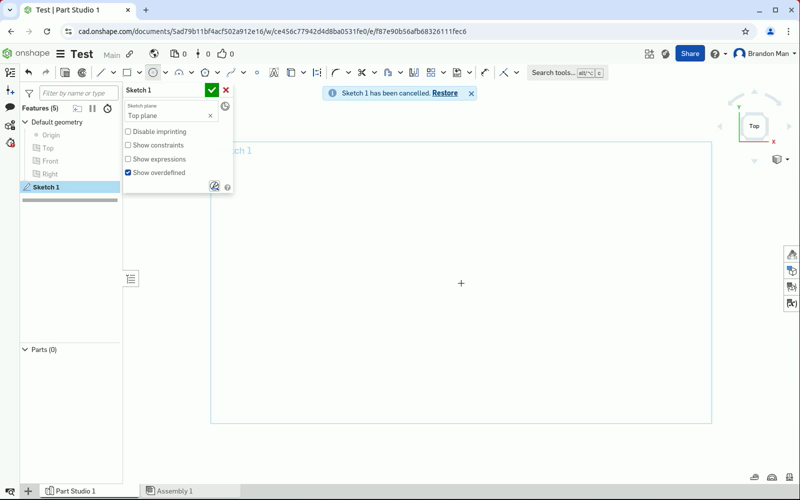
key_up(shift)
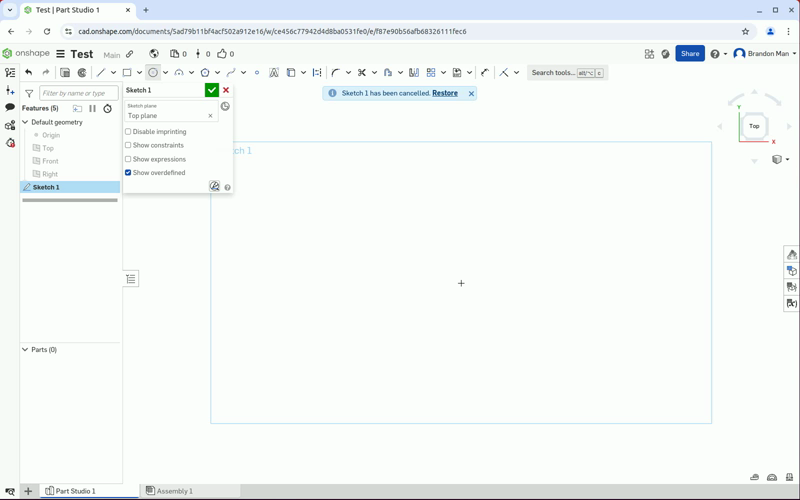
mouse_move(512, 282)
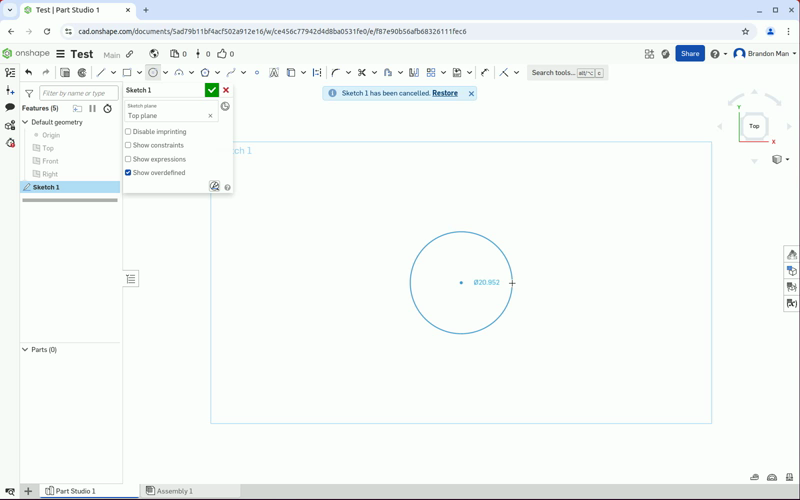
click(512, 282)
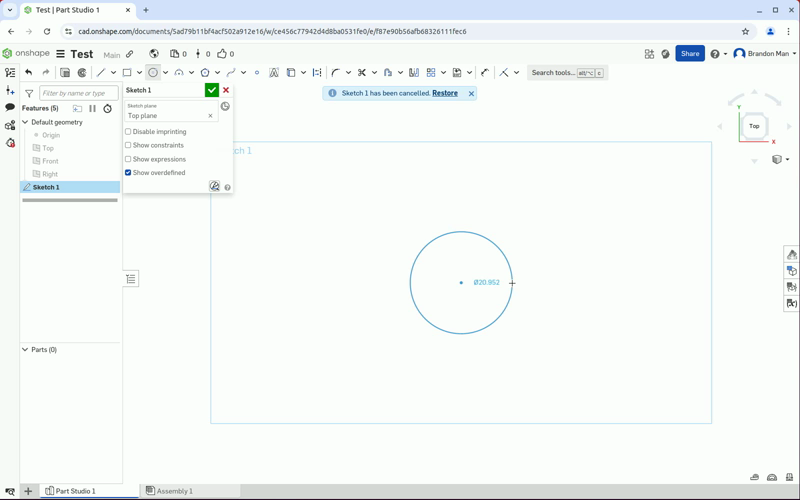
key(esc)
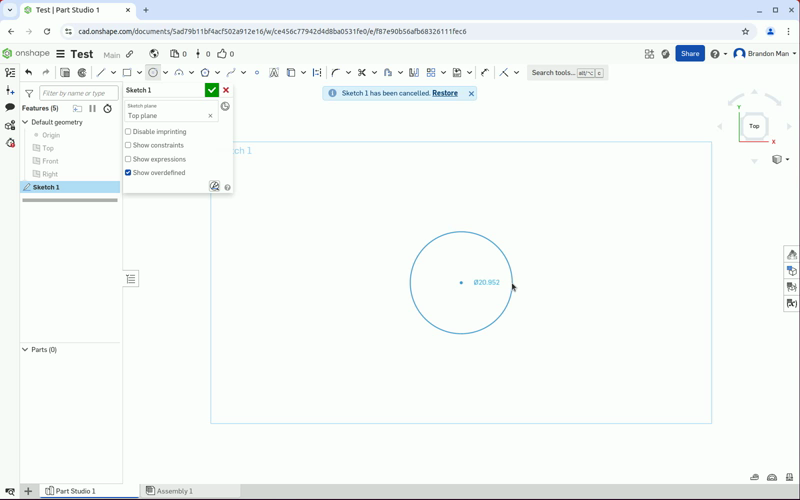
key(c)
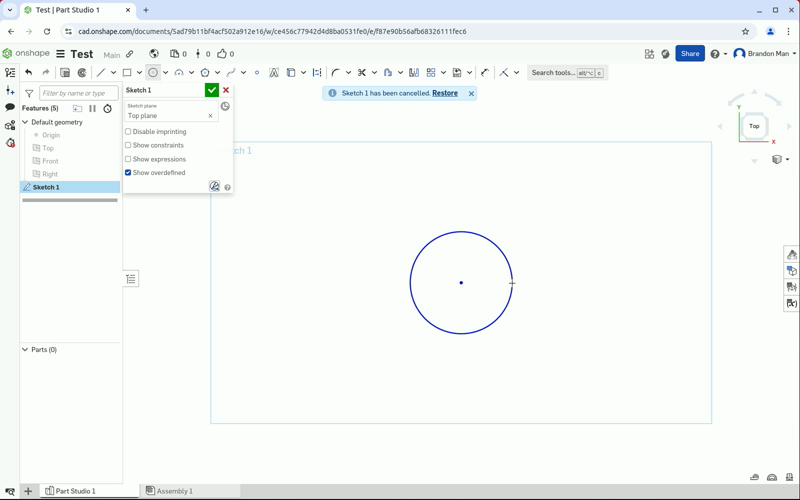
key_down(shift)
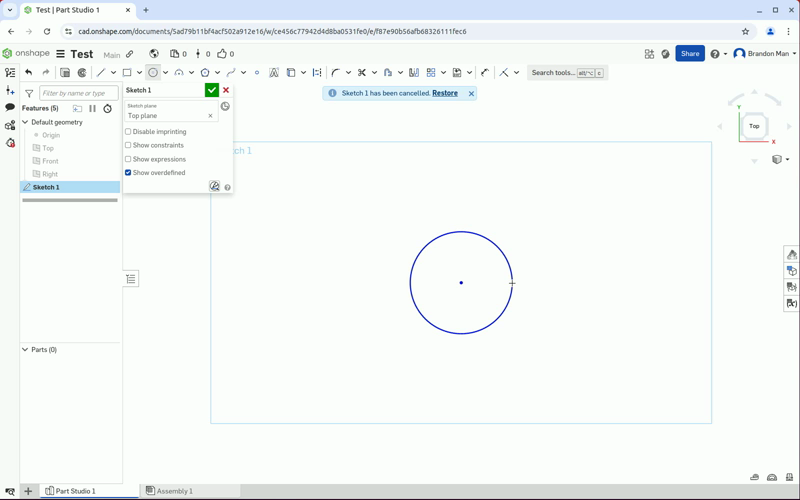
mouse_move(461, 282)
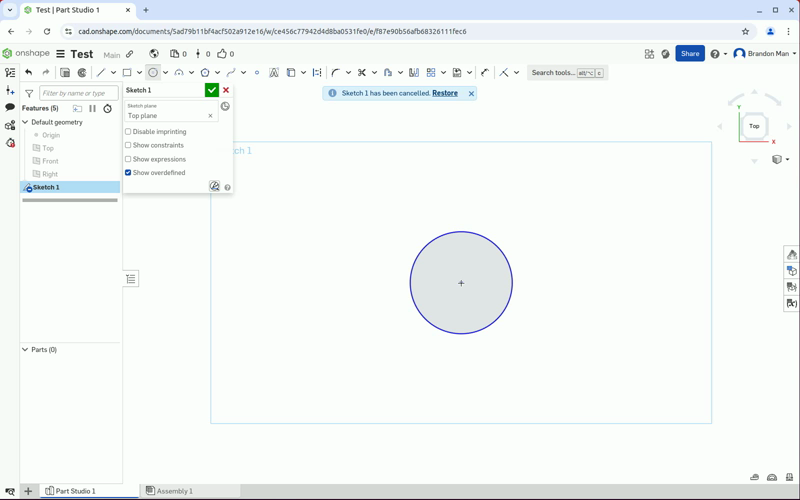
click(461, 282)
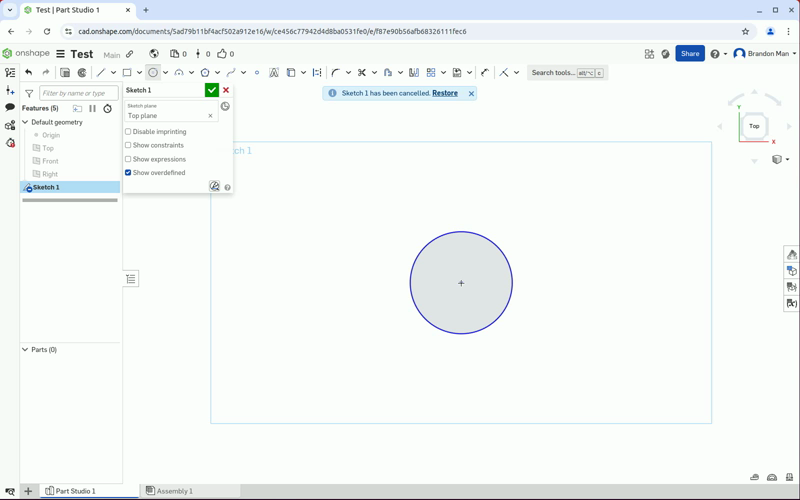
key_up(shift)
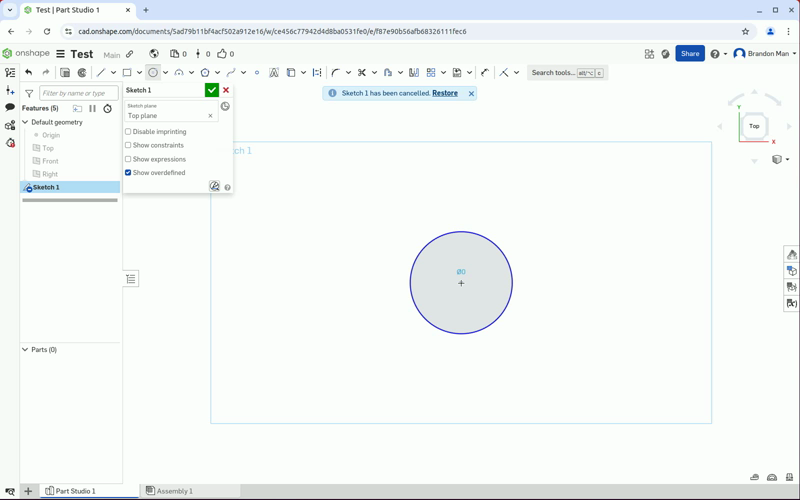
mouse_move(504, 282)
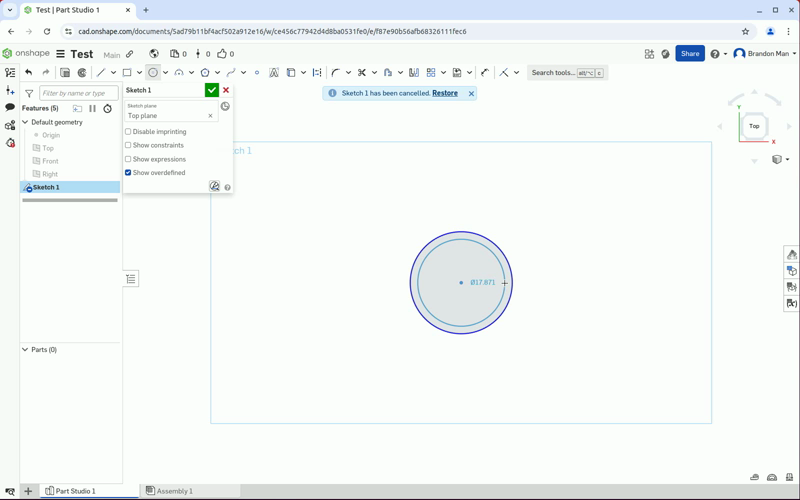
click(504, 282)
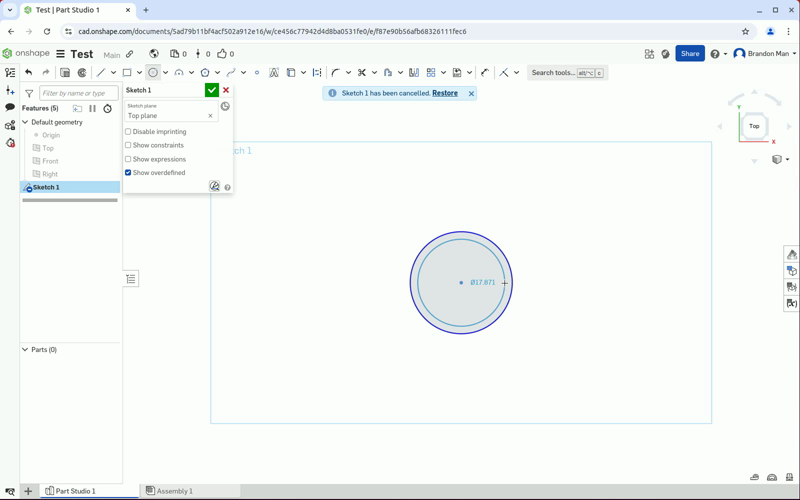
key(esc)
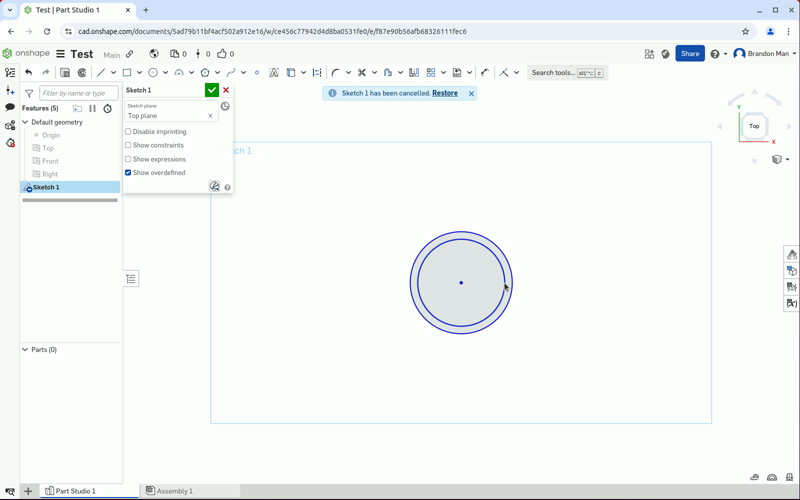
mouse_move(415, 292)
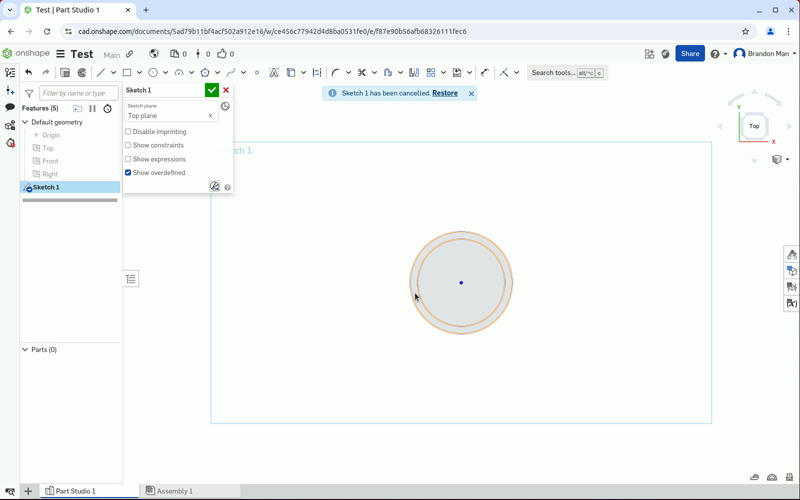
click(415, 292)
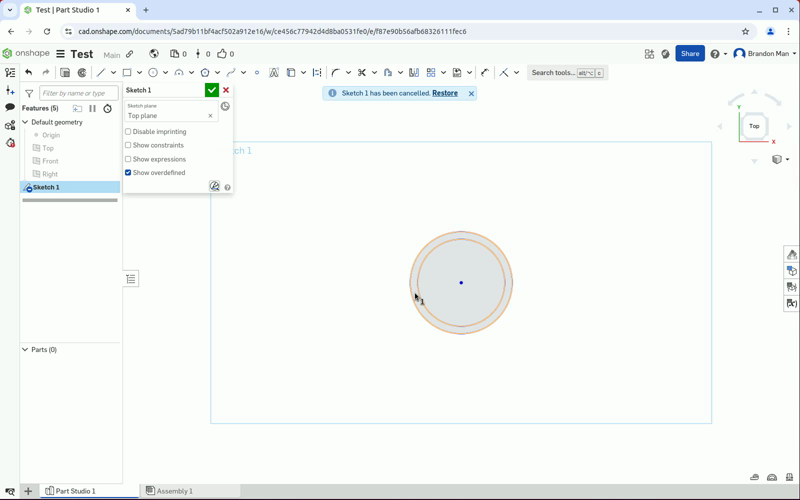
mouse_move(73, 352)
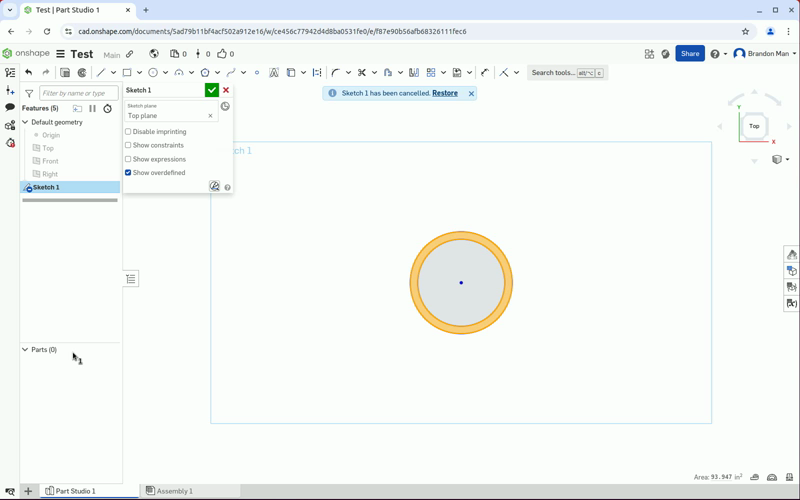
key(shift+y)
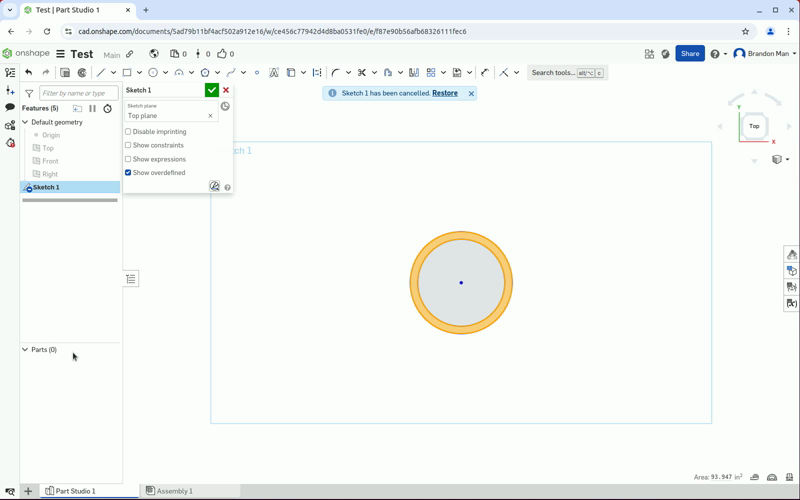
key(shift+e)
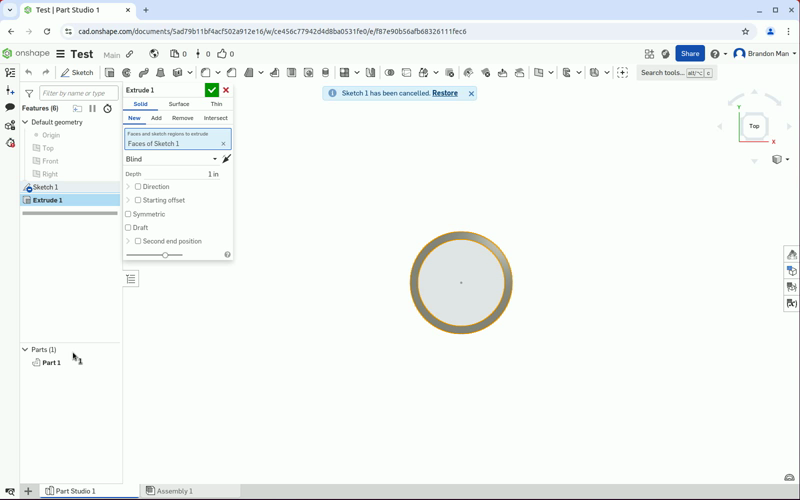
mouse_move(143, 106)
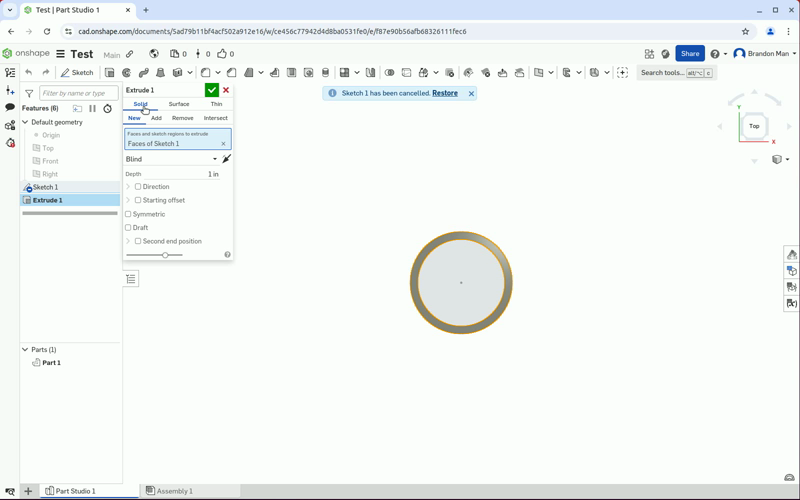
click(143, 106)
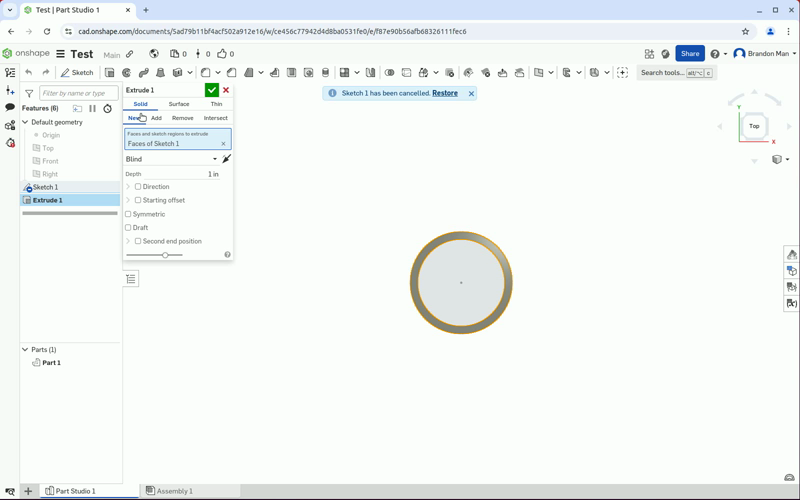
mouse_move(137, 120)
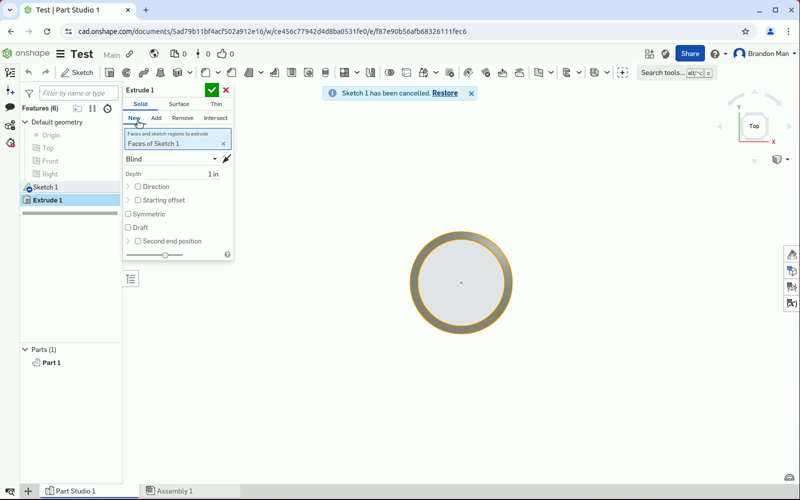
click(137, 120)
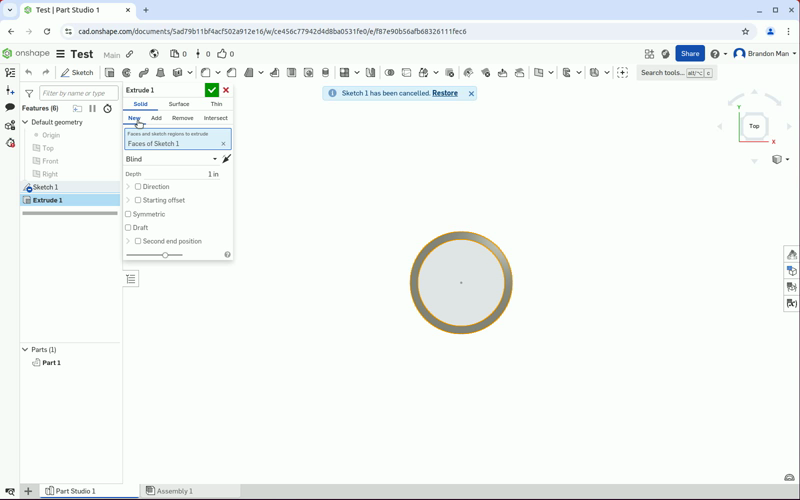
key(tab, 4)
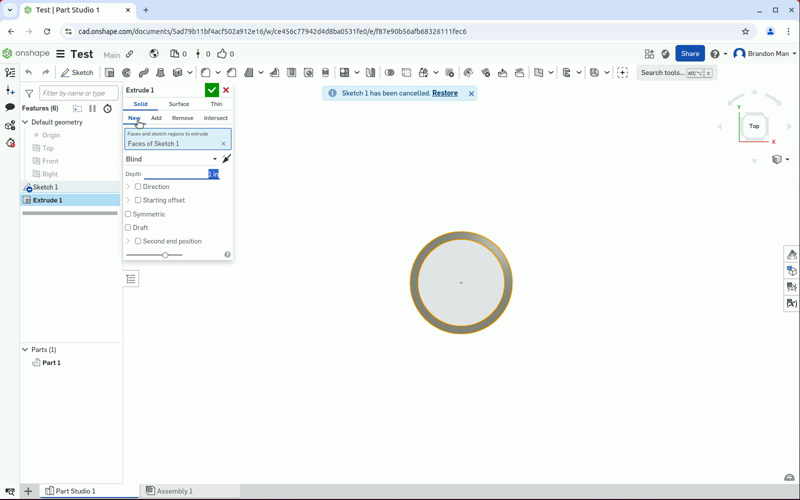
text(23.108)
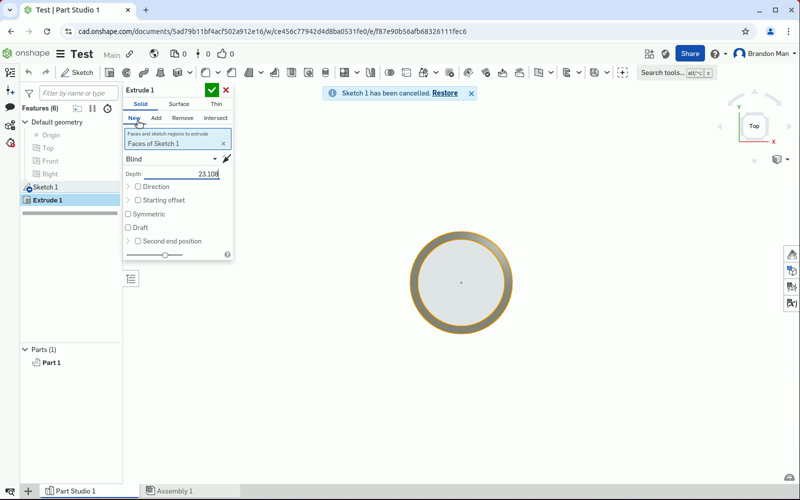
key(enter)
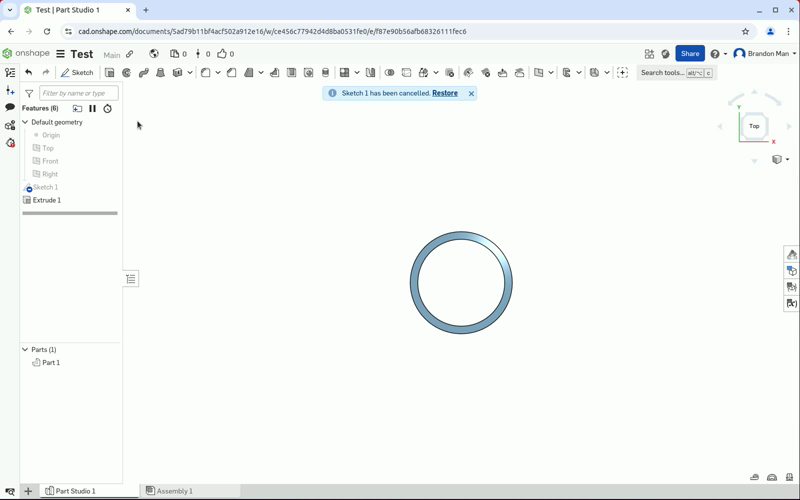
key(shift+h)
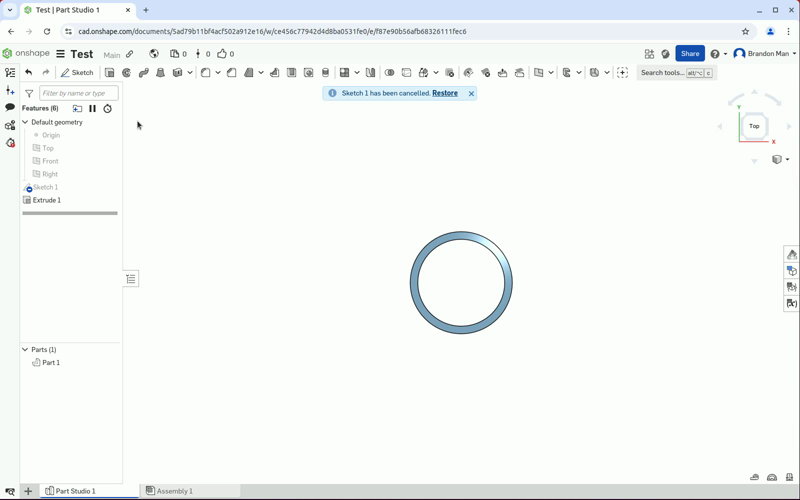
key(shift+h)
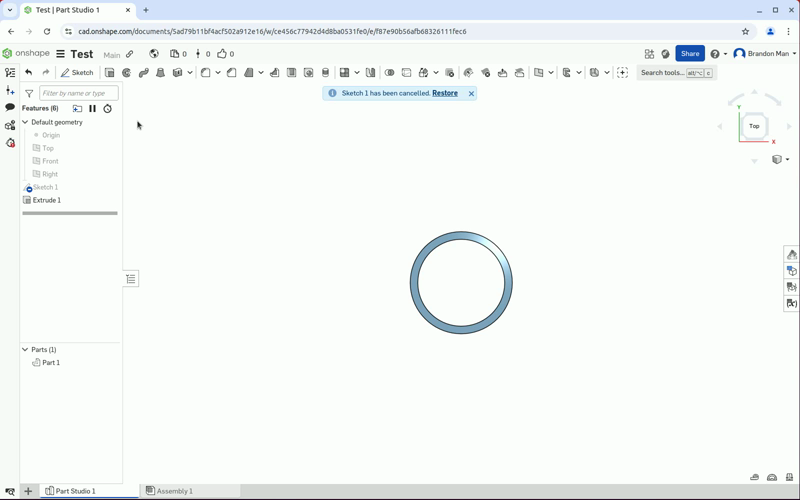
mouse_move(73, 189)
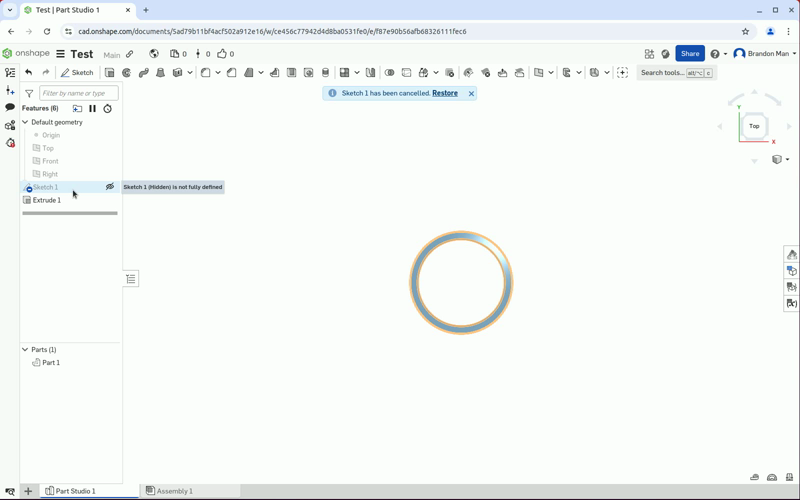
click(73, 189)
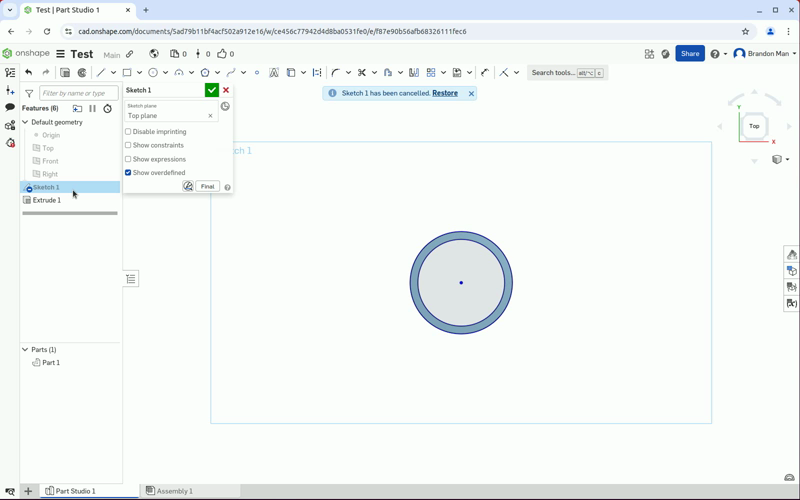
mouse_move(229, 92)
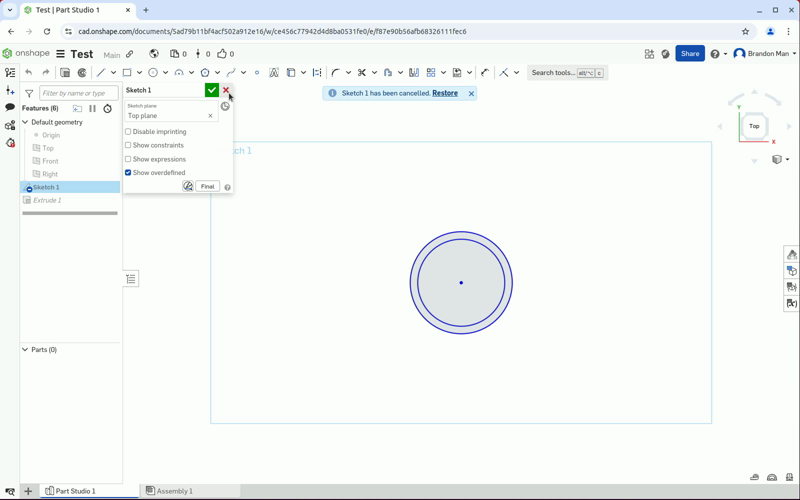
click(229, 92)
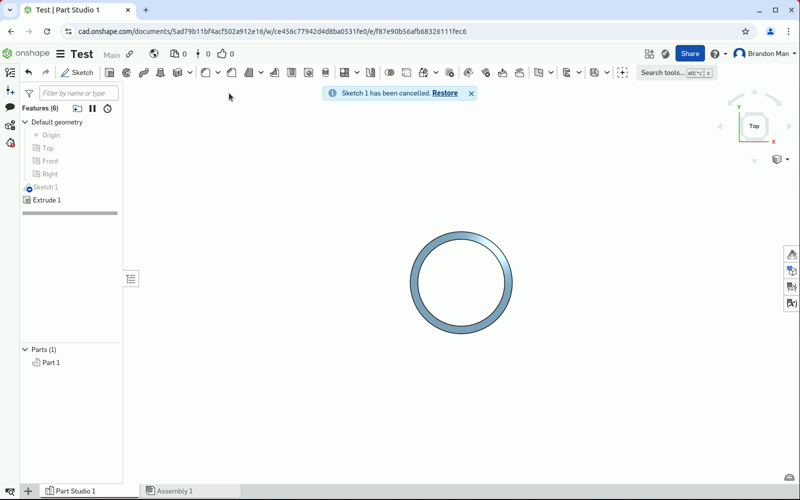
mouse_move(541, 75)
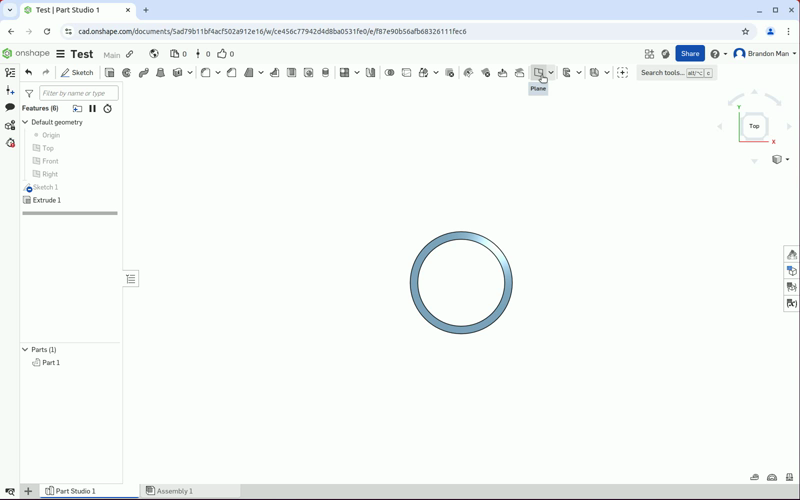
click(541, 75)
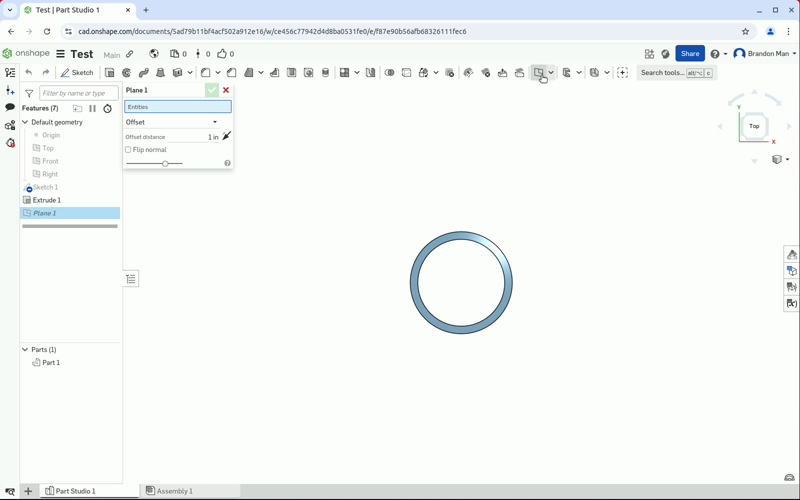
mouse_move(73, 150)
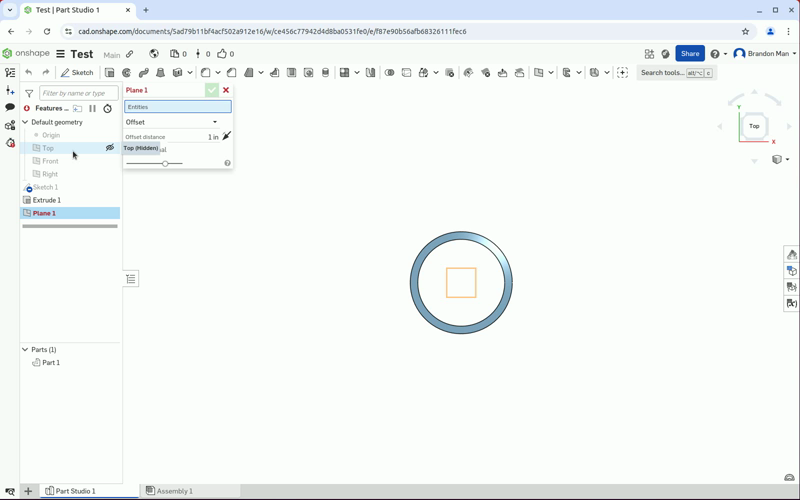
click(73, 150)
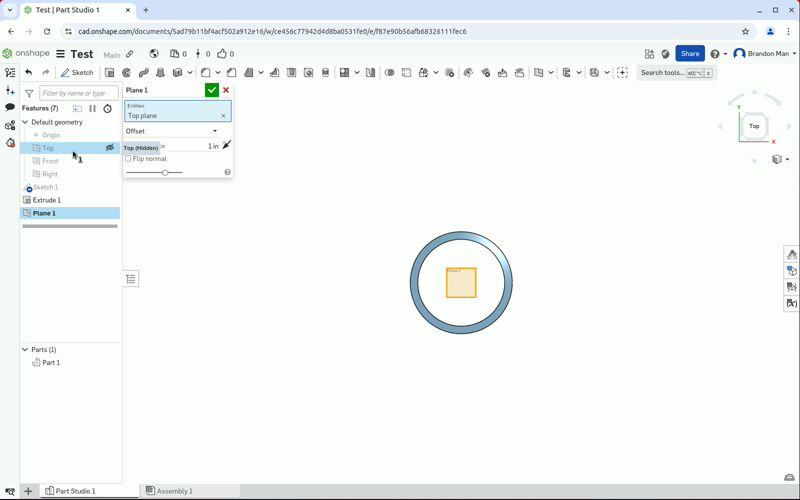
key(tab, 2)
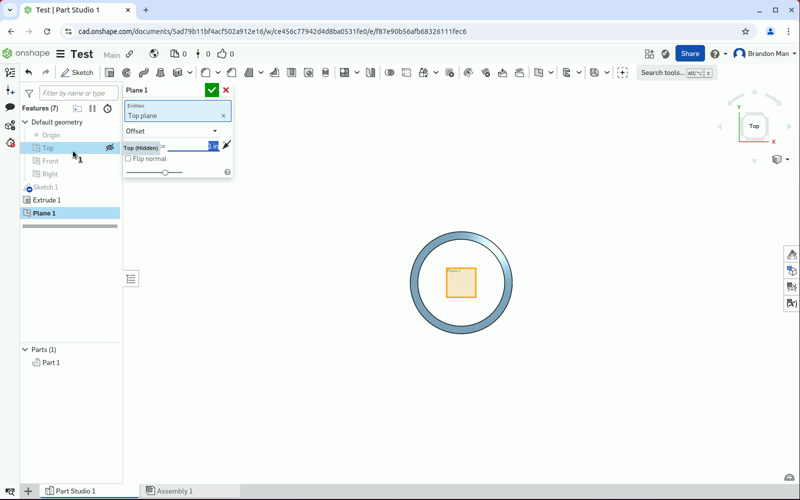
text(23.108)
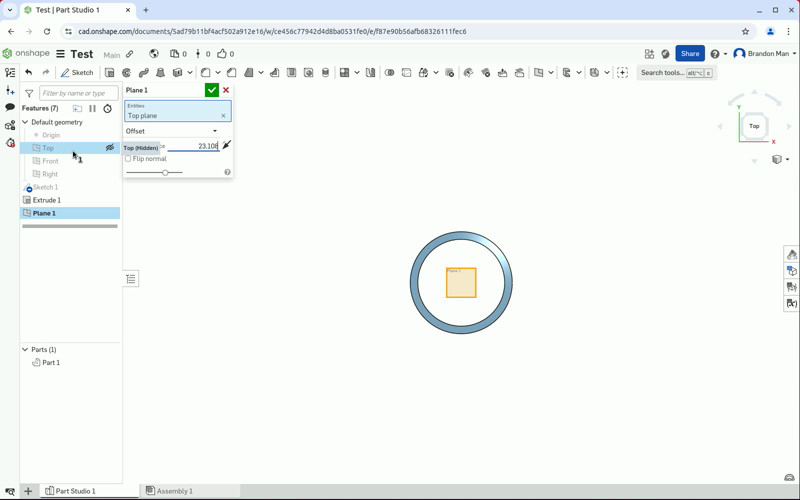
key(enter, 2)
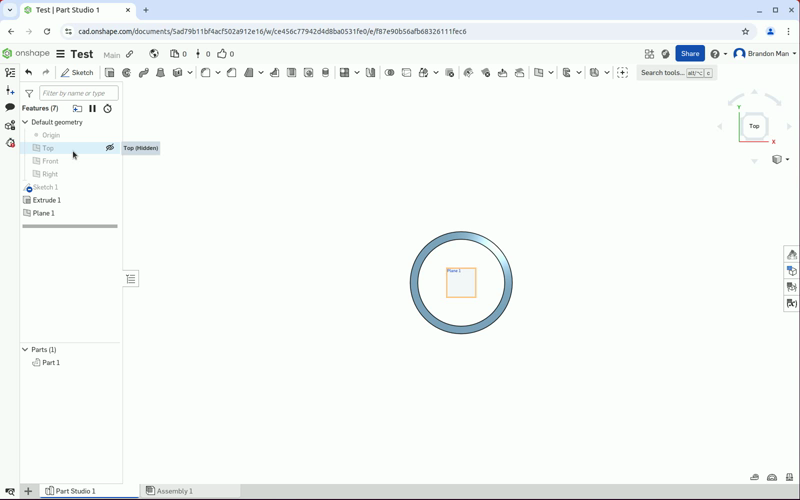
key(shift+s)
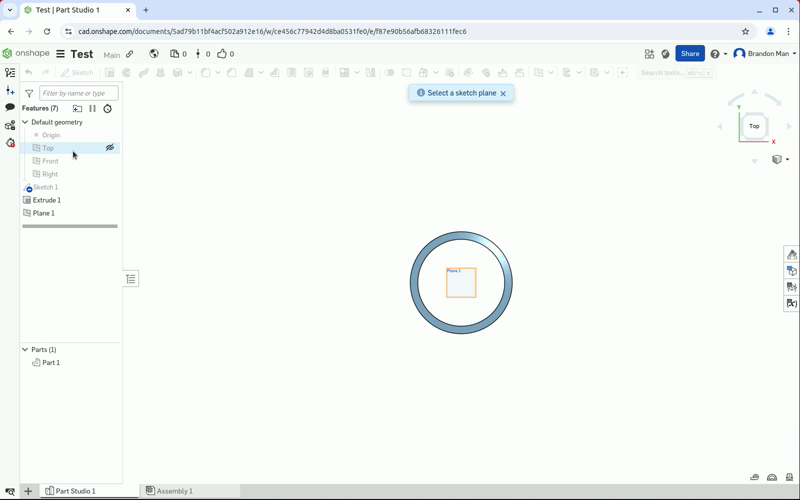
mouse_move(73, 215)
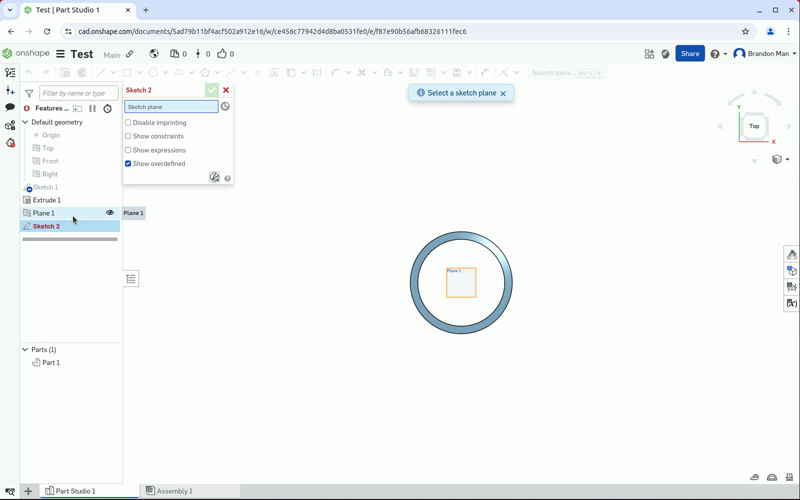
click(73, 215)
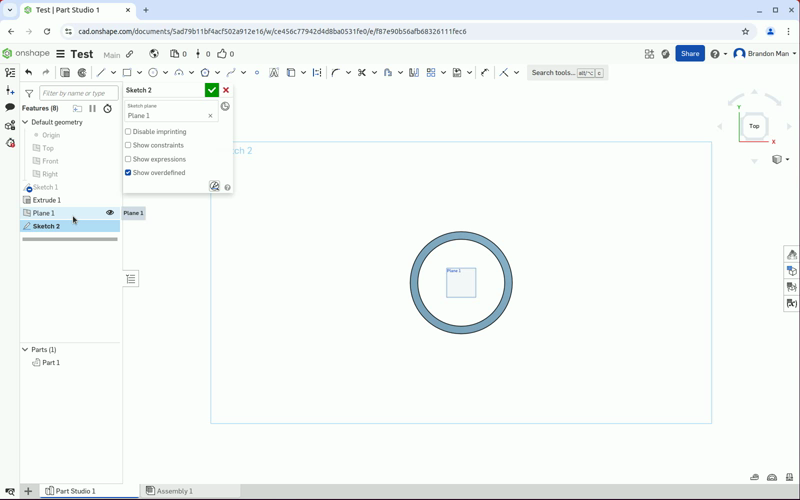
mouse_move(73, 352)
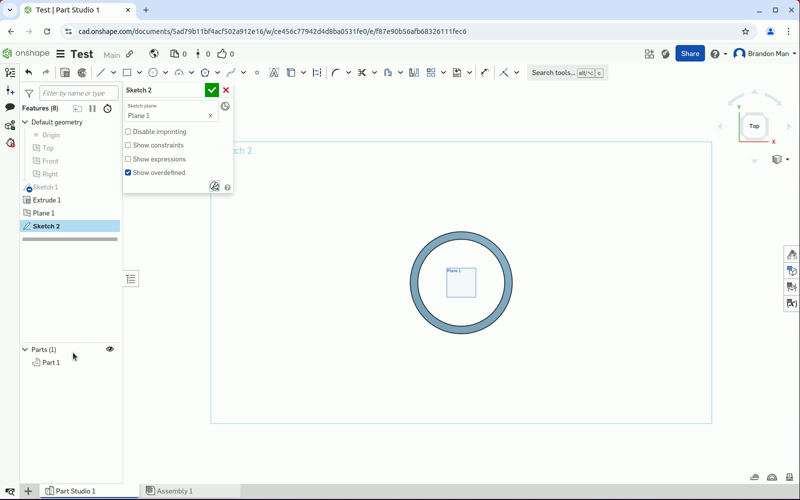
key(y)
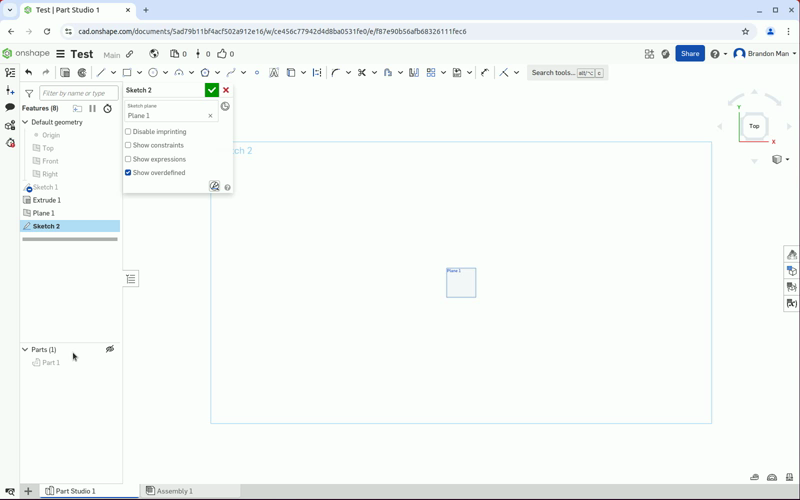
key(a)
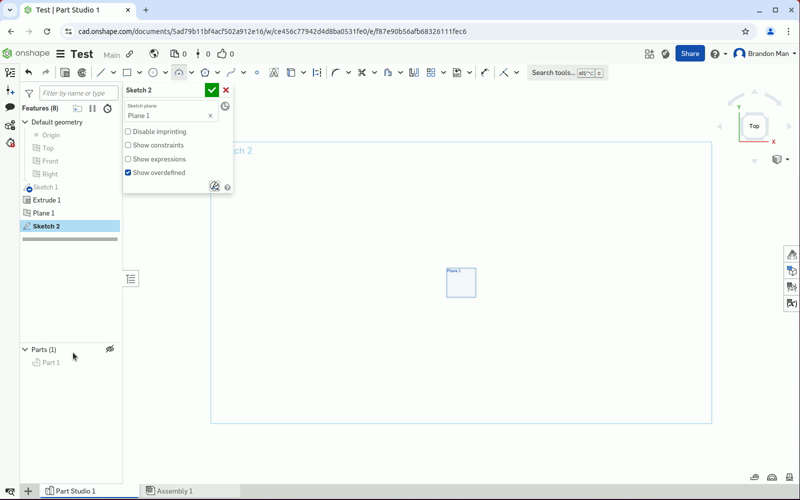
key_down(shift)
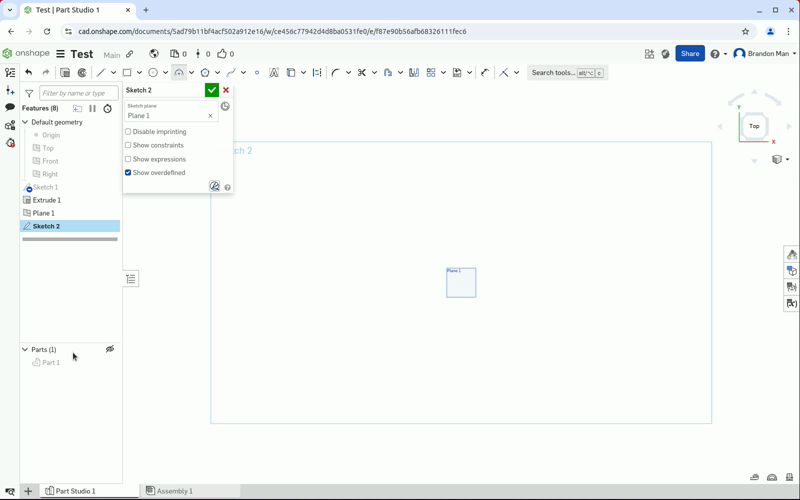
mouse_move(451, 325)
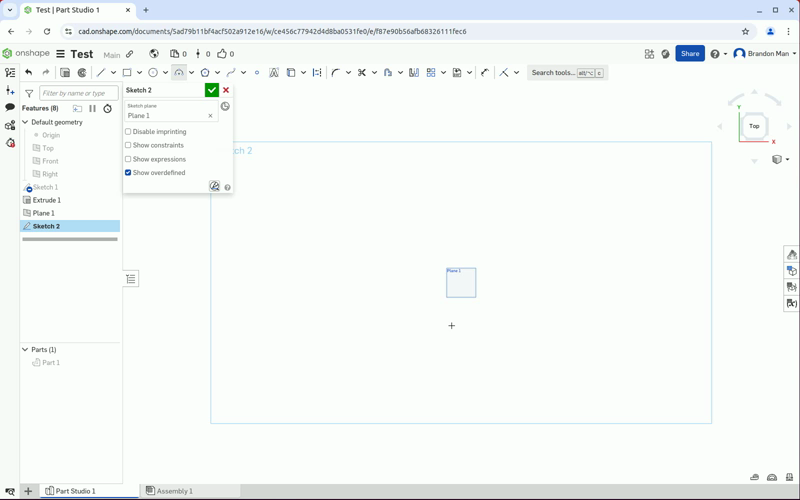
click(451, 325)
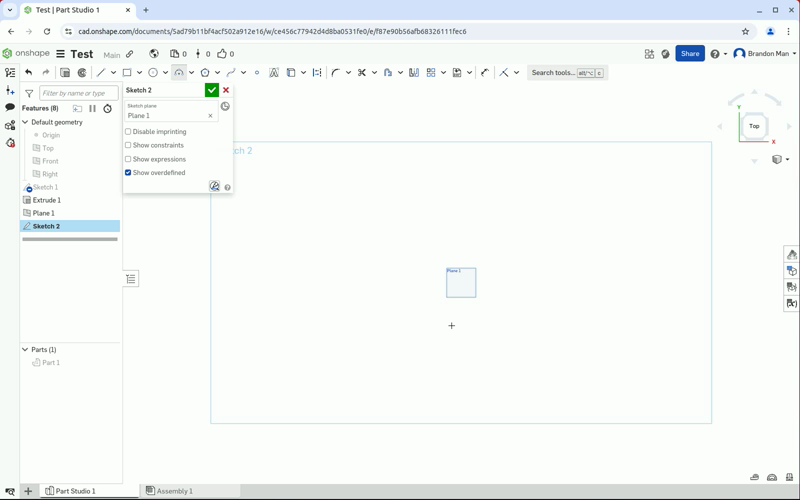
key_up(shift)
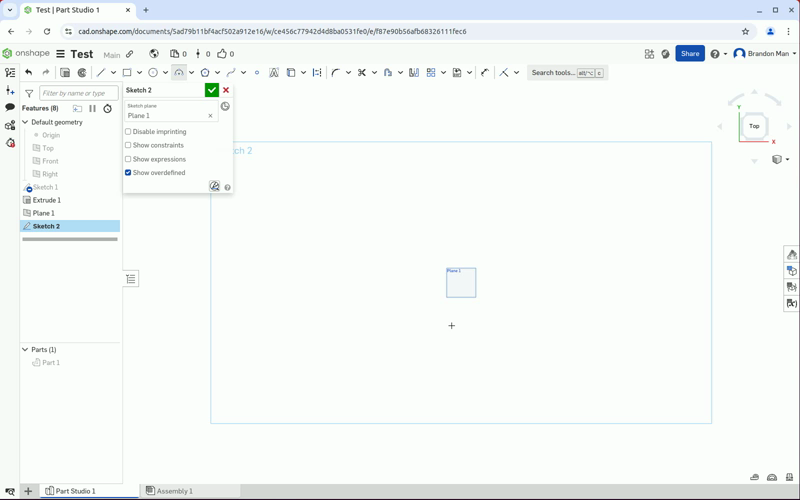
key_down(shift)
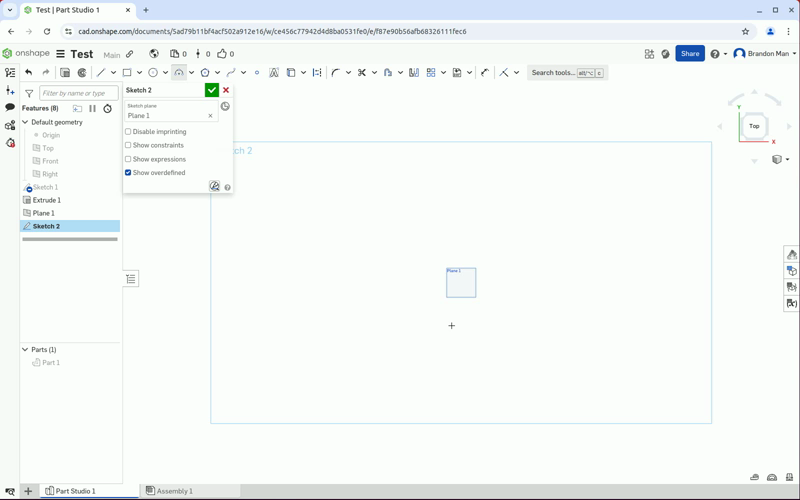
mouse_move(460, 326)
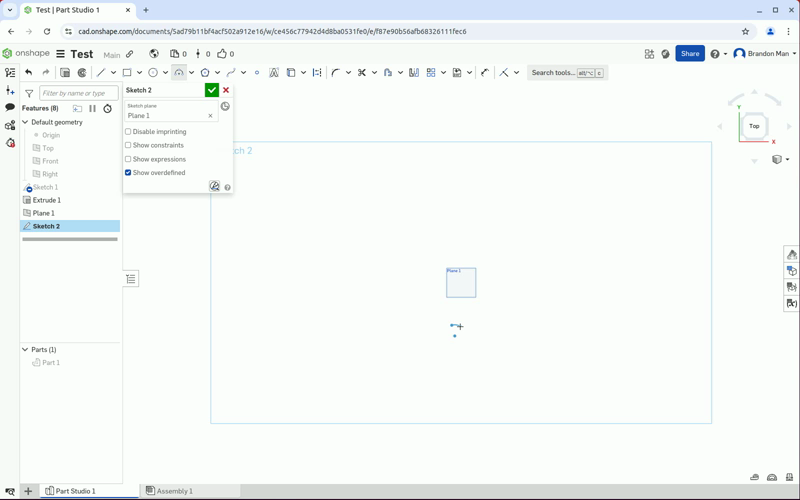
click(460, 326)
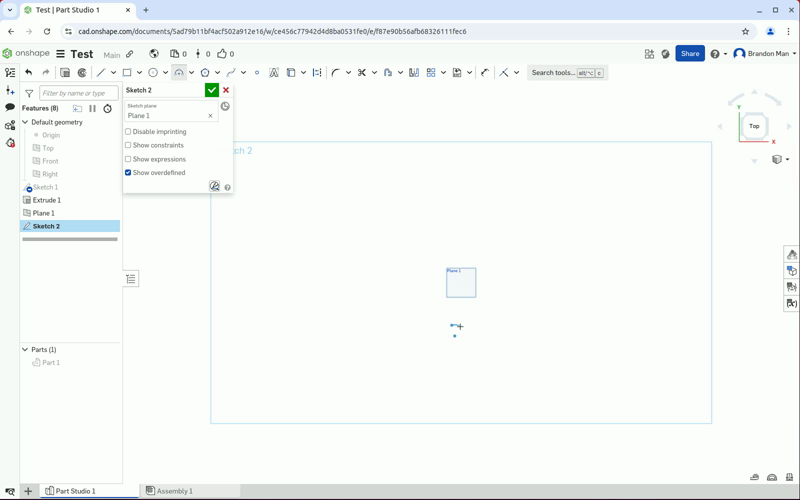
mouse_move(456, 326)
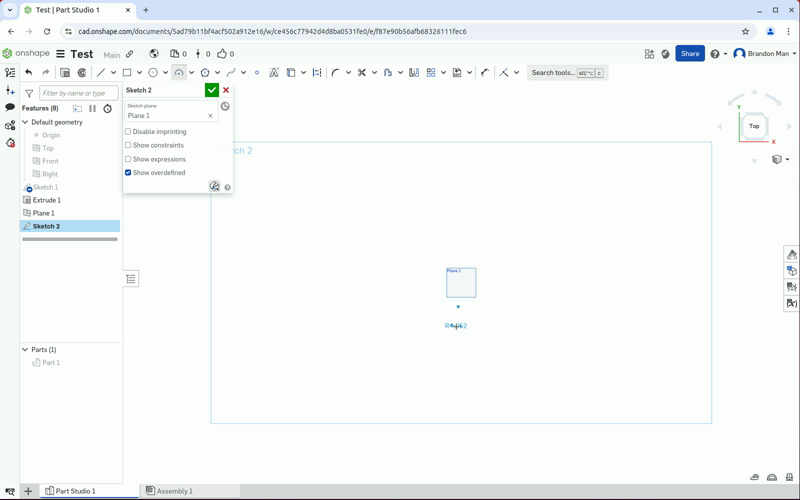
click(456, 326)
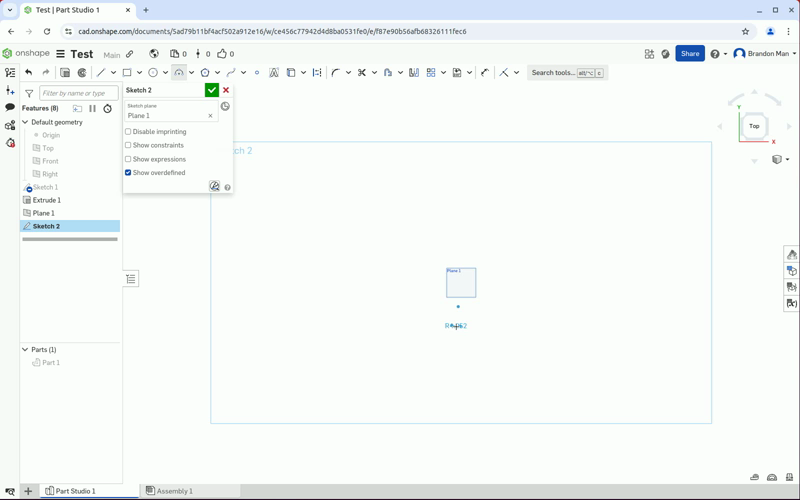
key_up(shift)
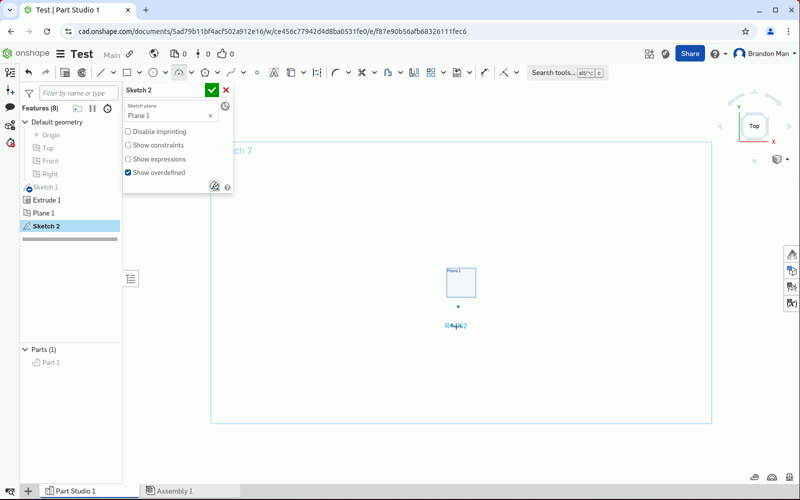
key(esc)
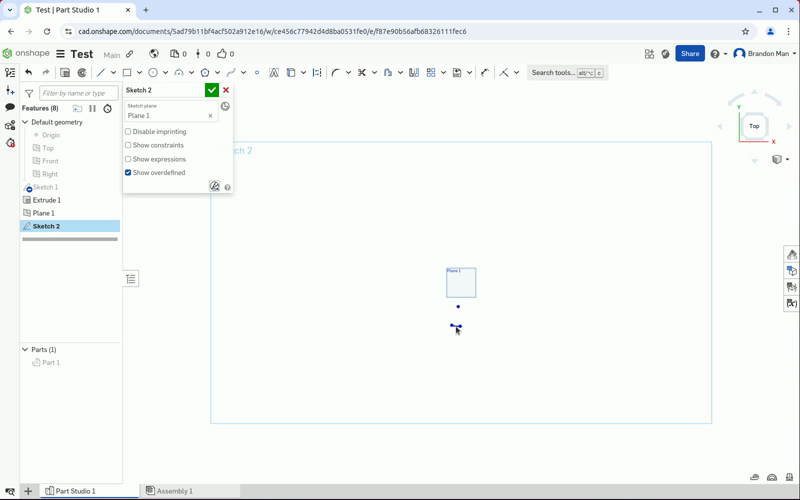
key(l)
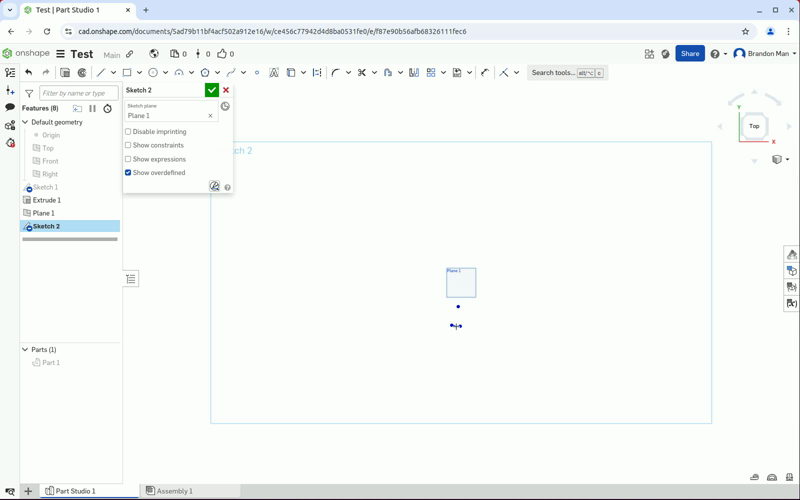
mouse_move(460, 326)
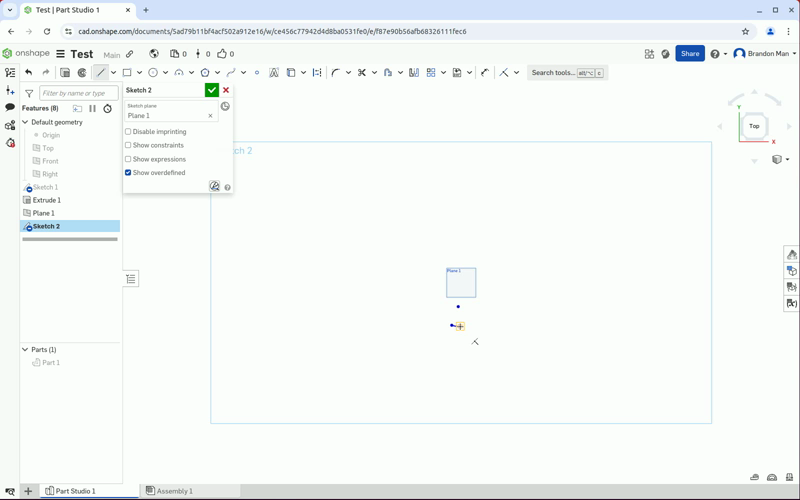
click(460, 326)
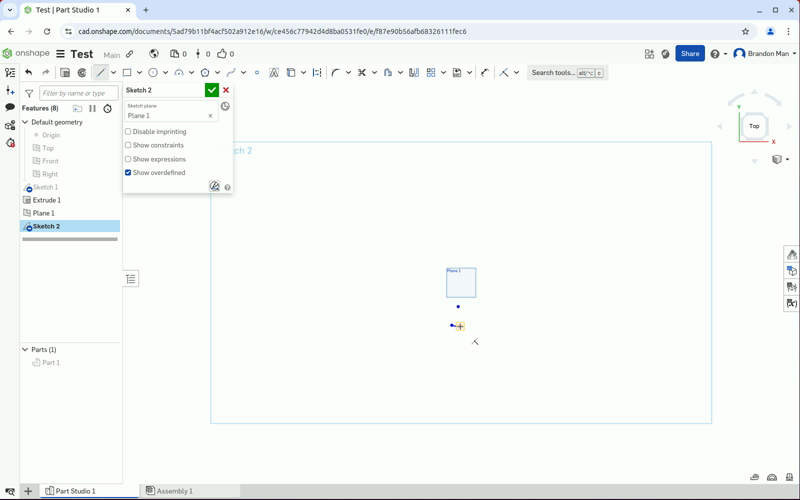
key_down(shift)
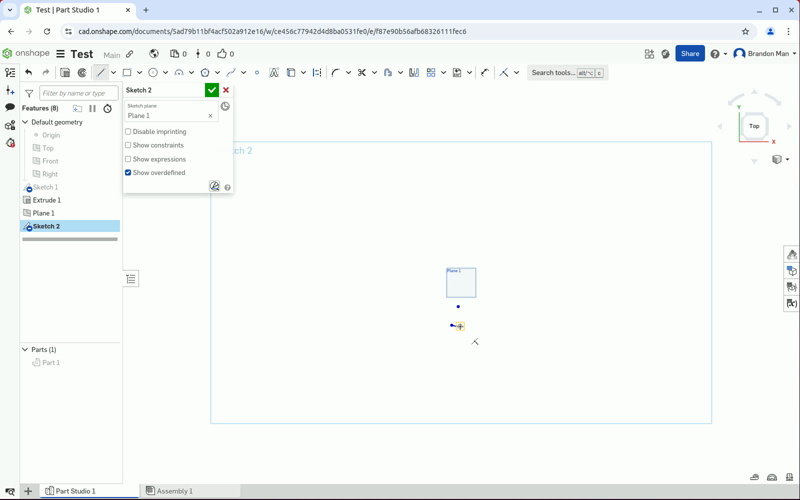
mouse_move(460, 239)
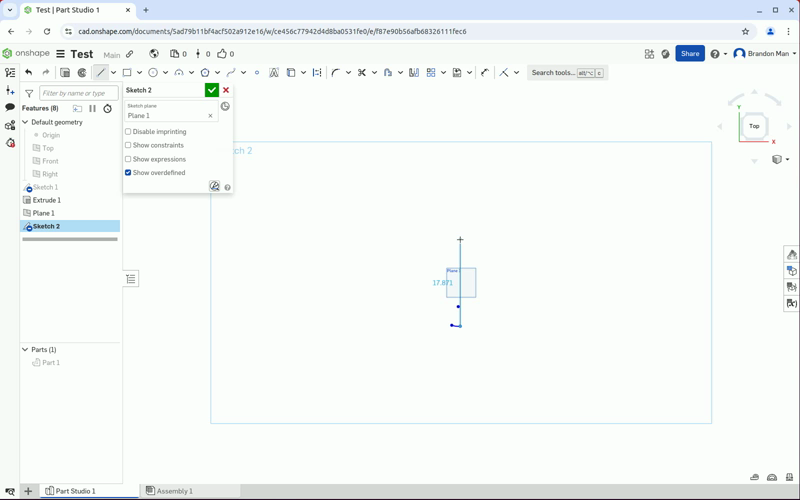
click(460, 239)
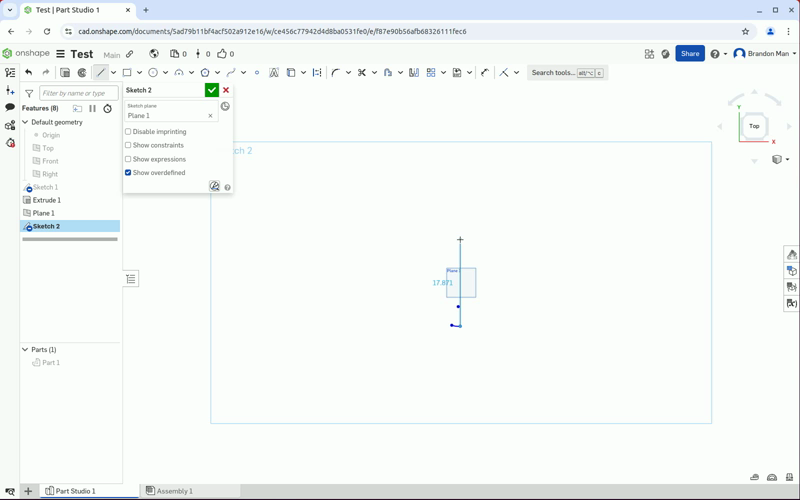
key_up(shift)
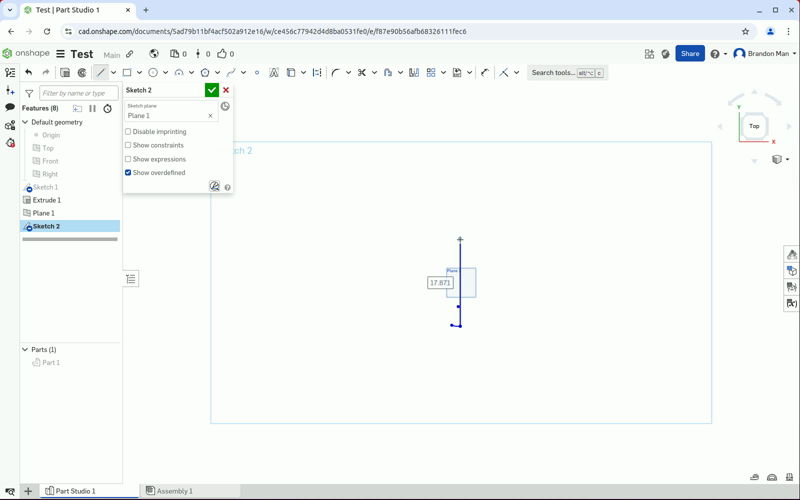
key(esc)
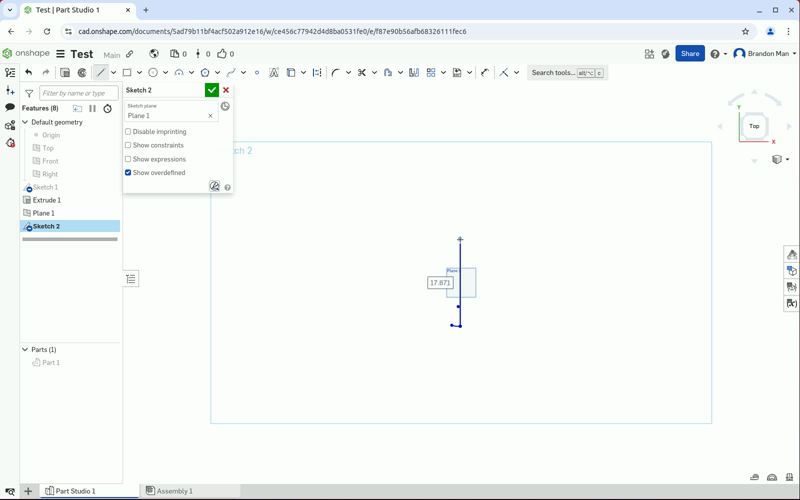
key(a)
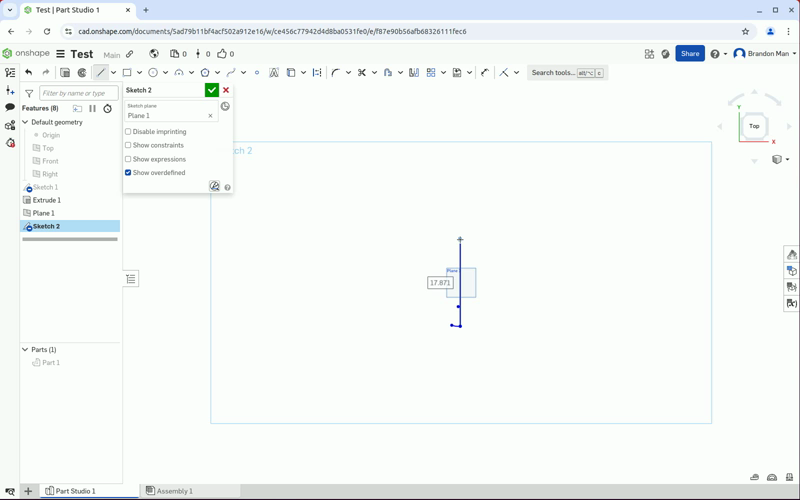
mouse_move(460, 239)
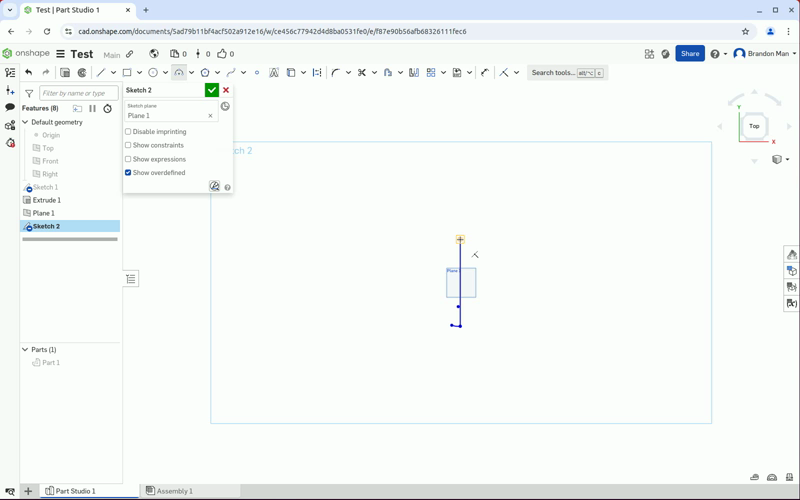
click(460, 239)
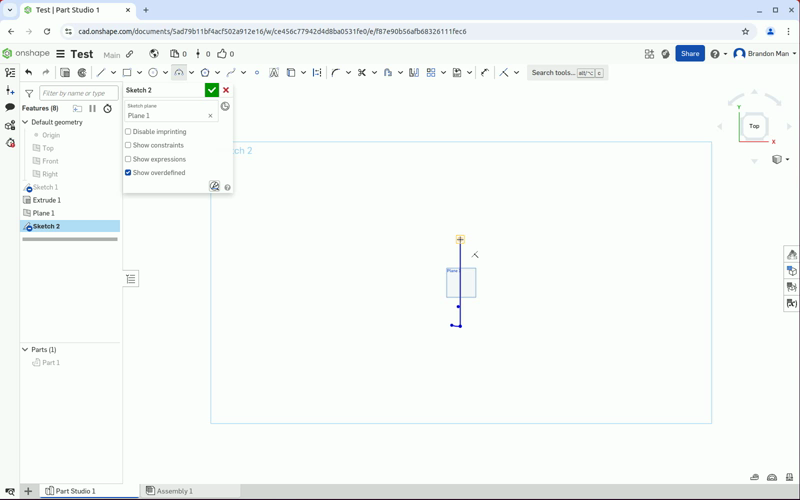
key_down(shift)
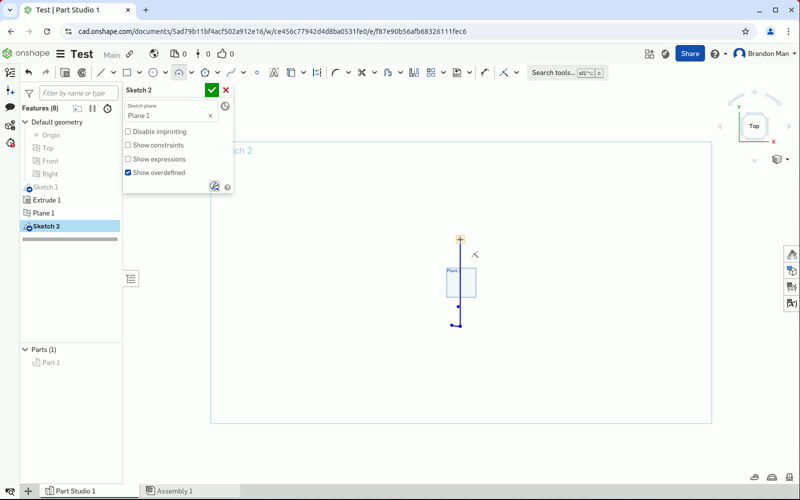
mouse_move(451, 240)
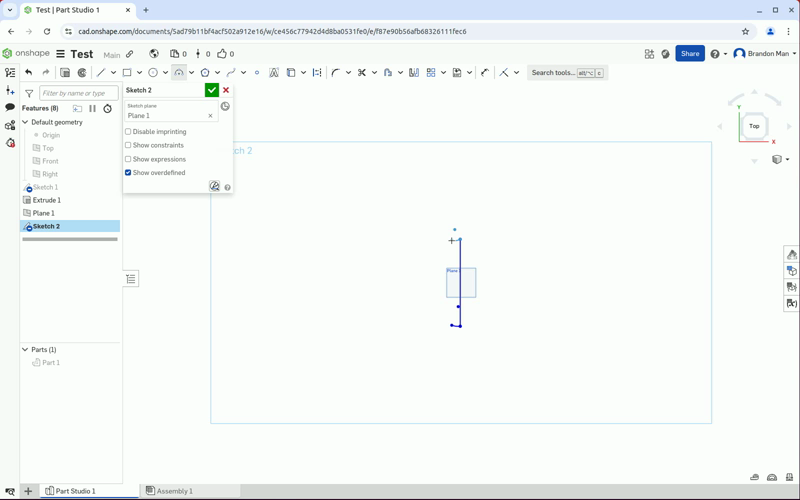
click(451, 240)
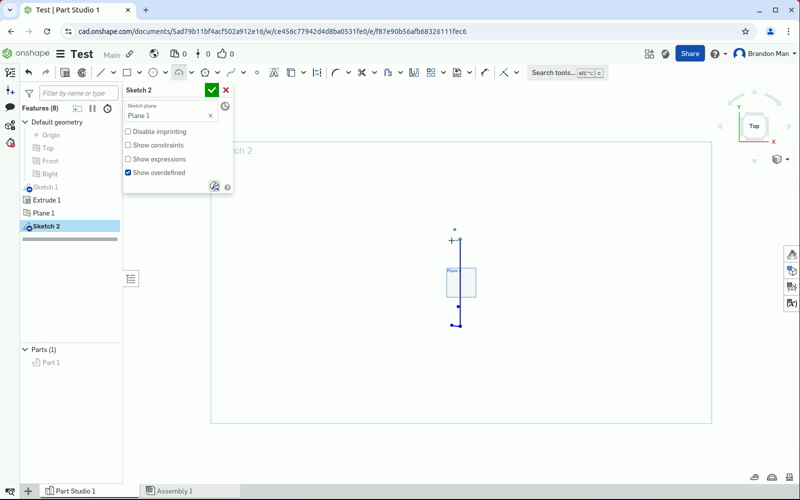
mouse_move(456, 238)
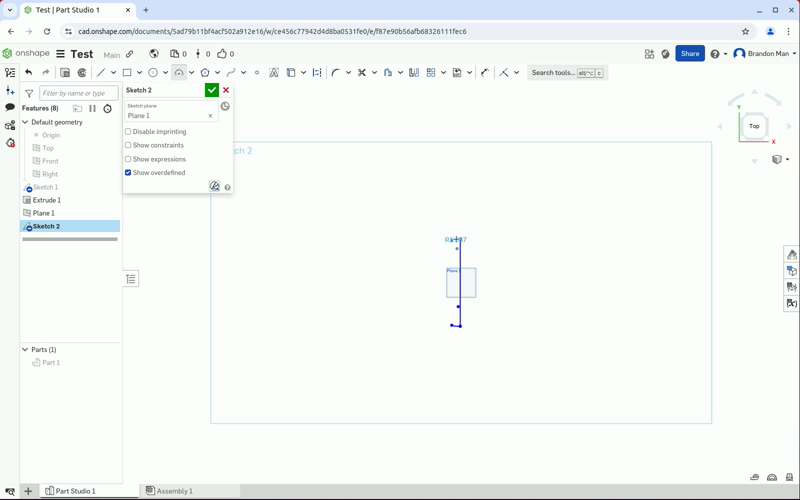
click(456, 238)
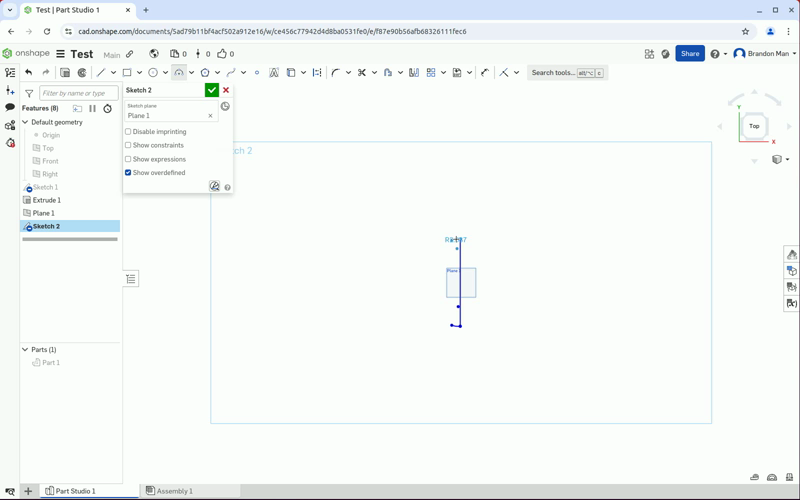
key_up(shift)
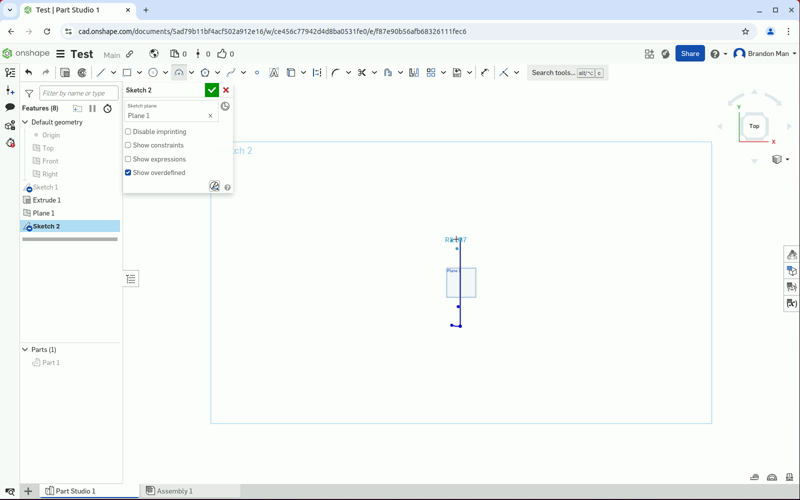
key(esc)
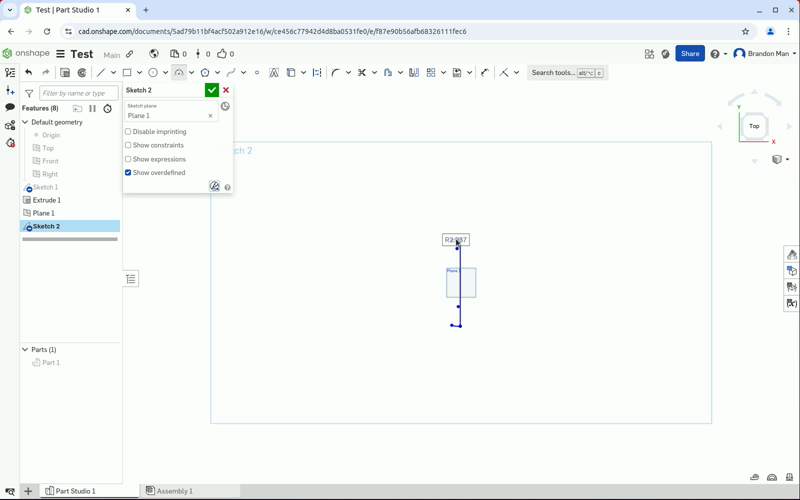
key(l)
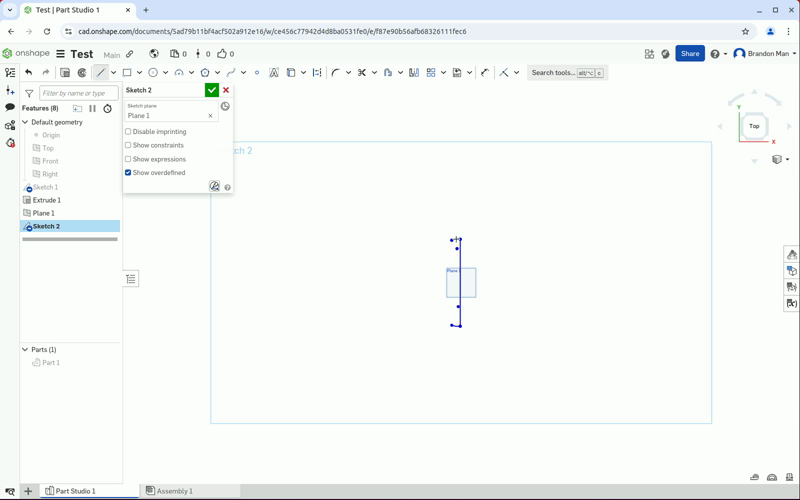
mouse_move(451, 240)
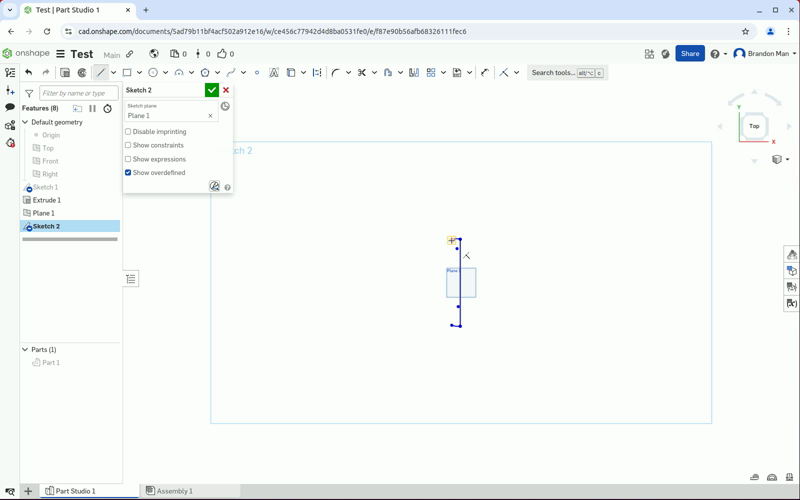
click(451, 240)
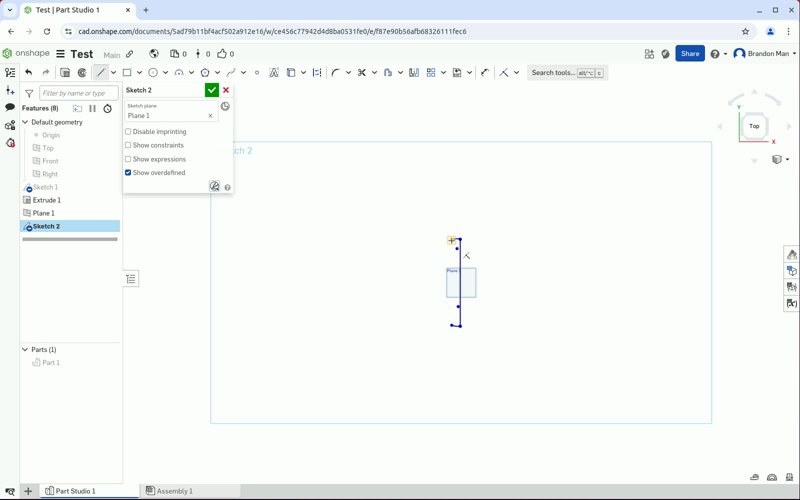
key_down(shift)
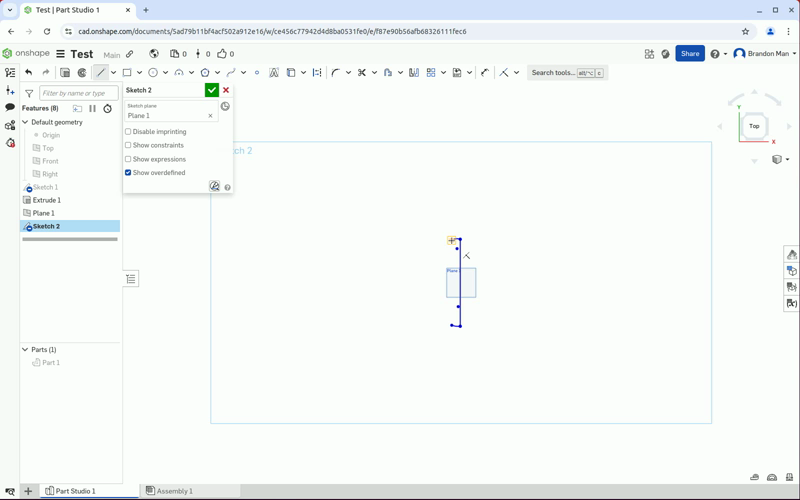
mouse_move(451, 325)
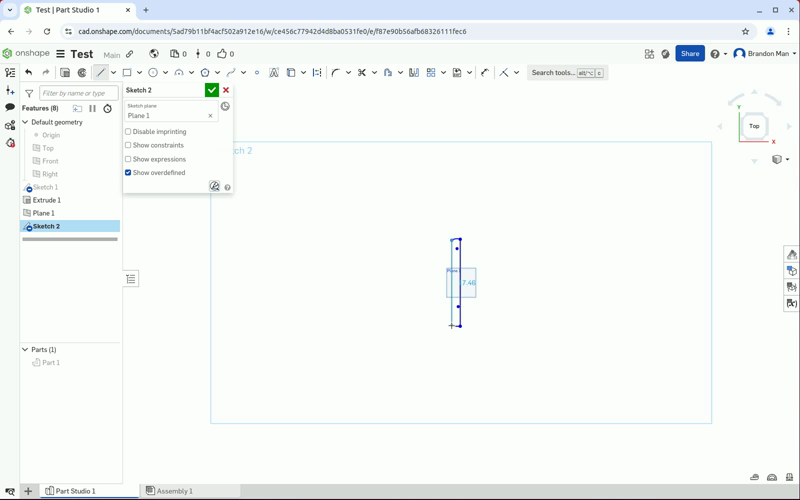
key_up(shift)
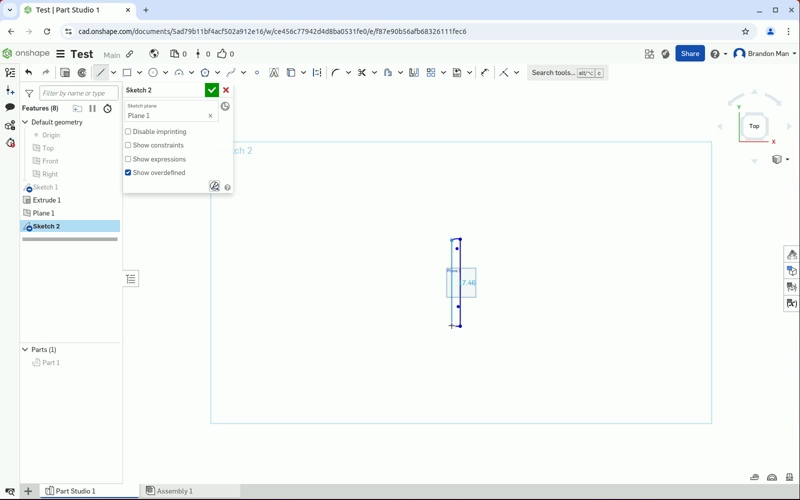
click(451, 325)
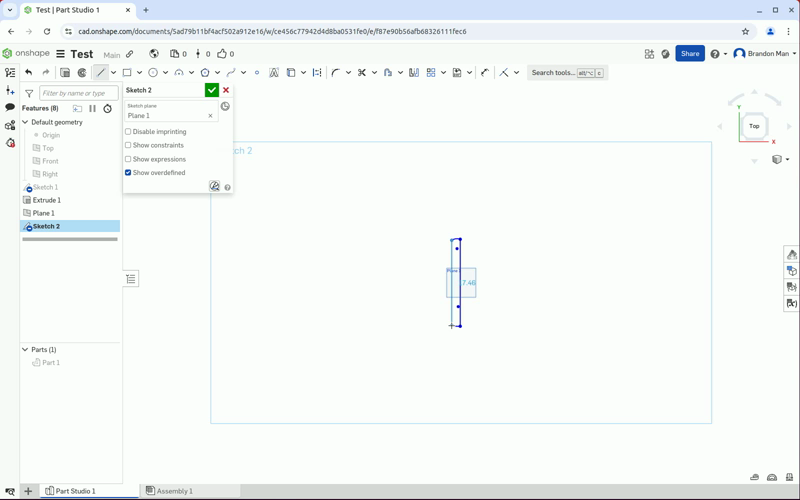
key(esc)
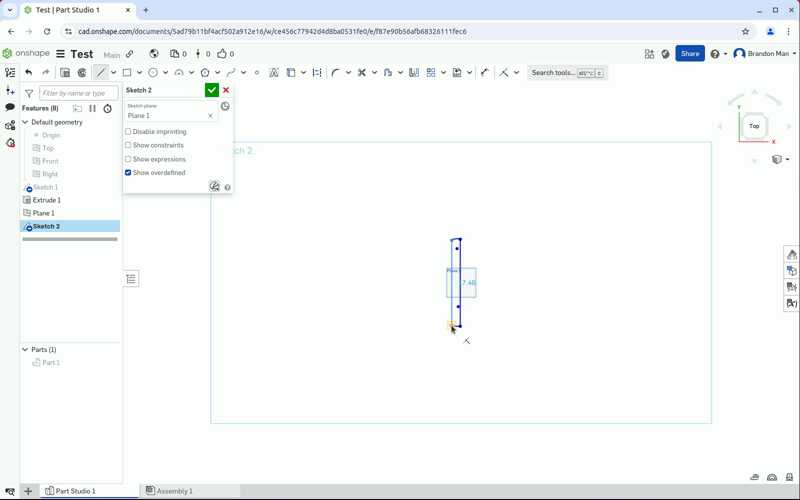
mouse_move(454, 307)
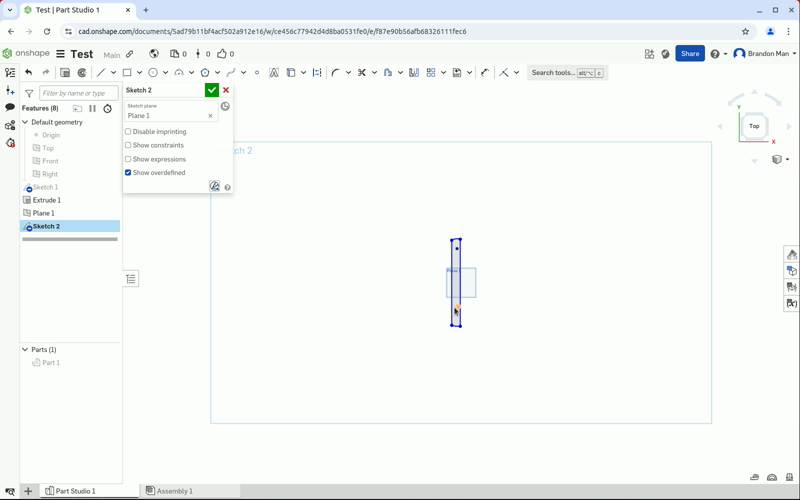
scroll(6)
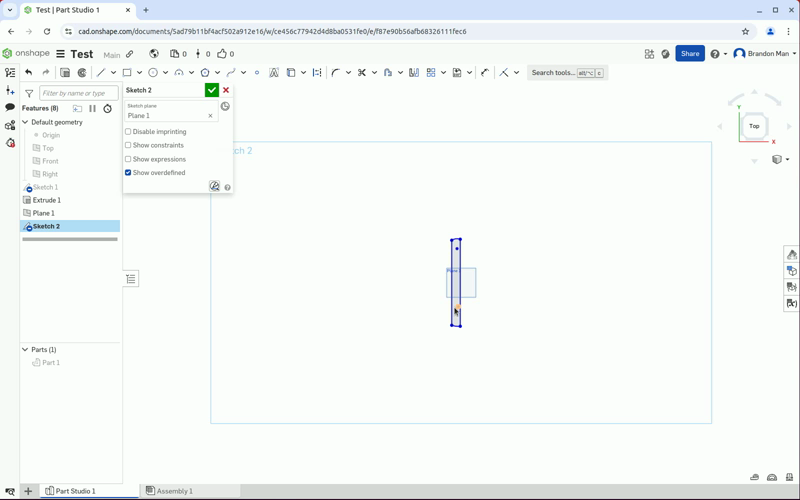
scroll(6)
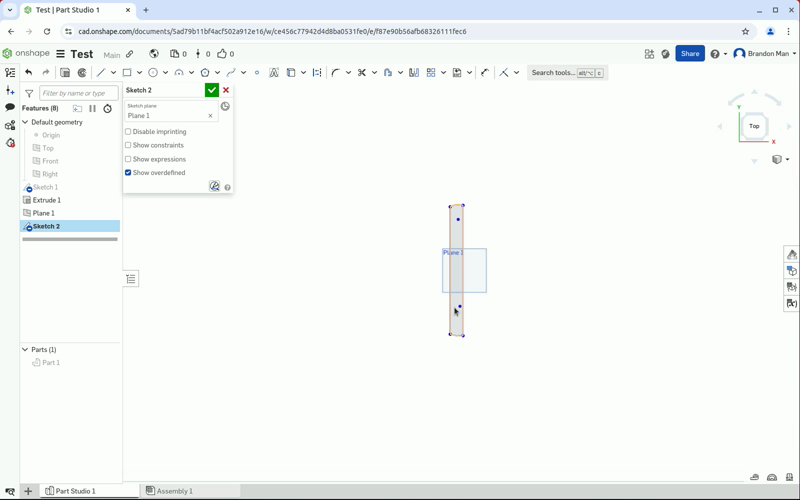
scroll(6)
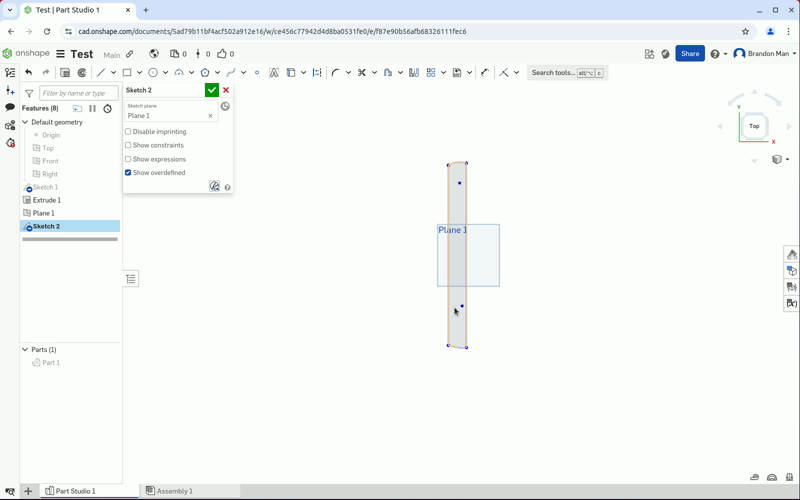
scroll(6)
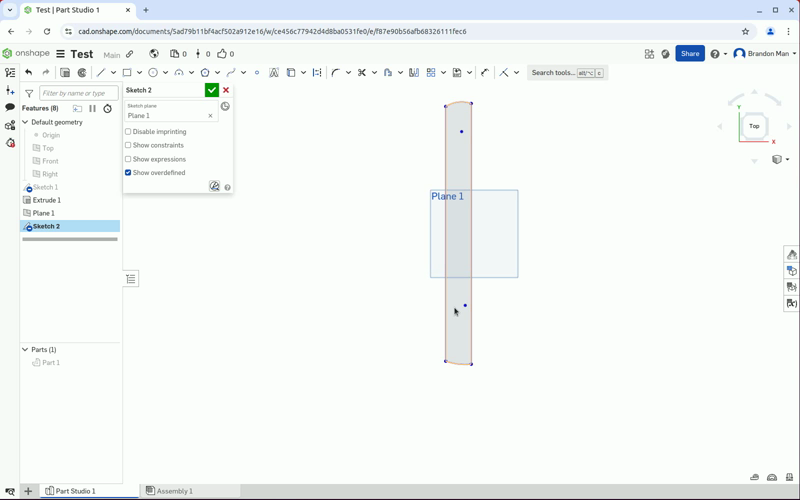
scroll(6)
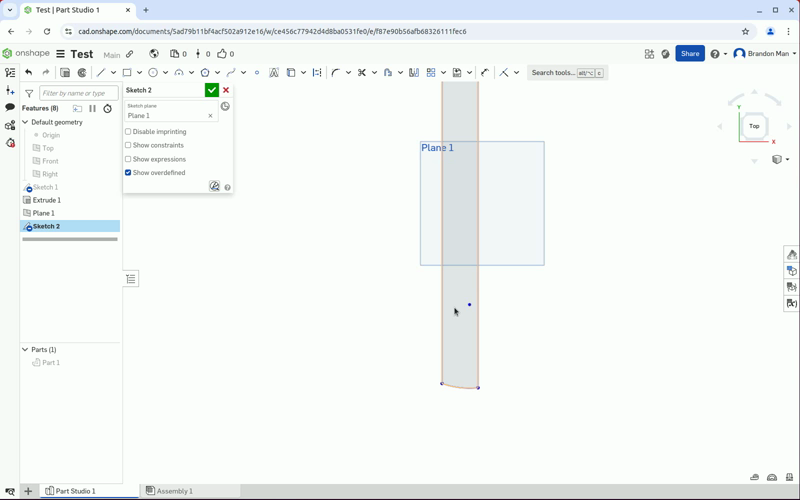
scroll(6)
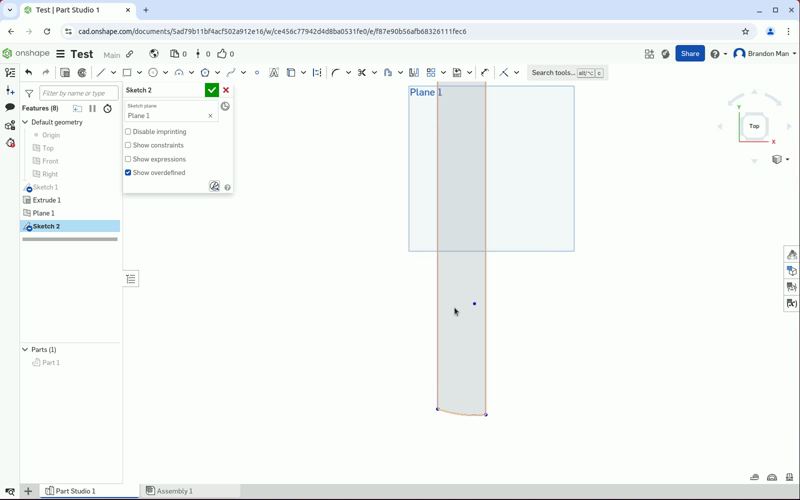
scroll(6)
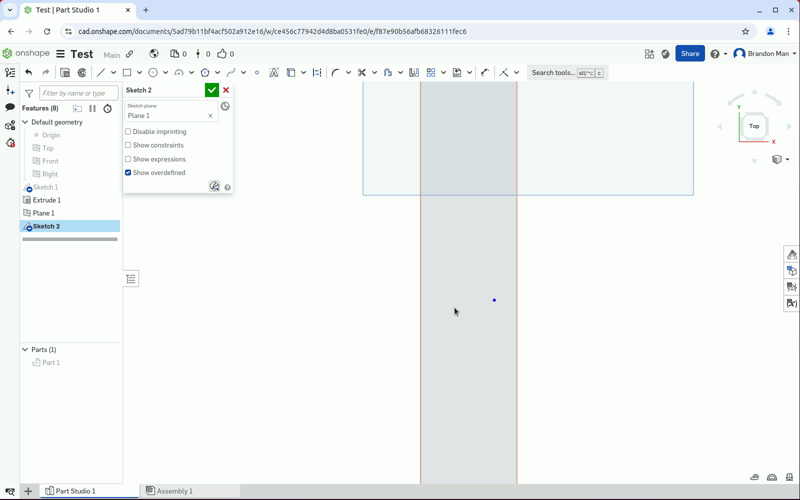
click(454, 307)
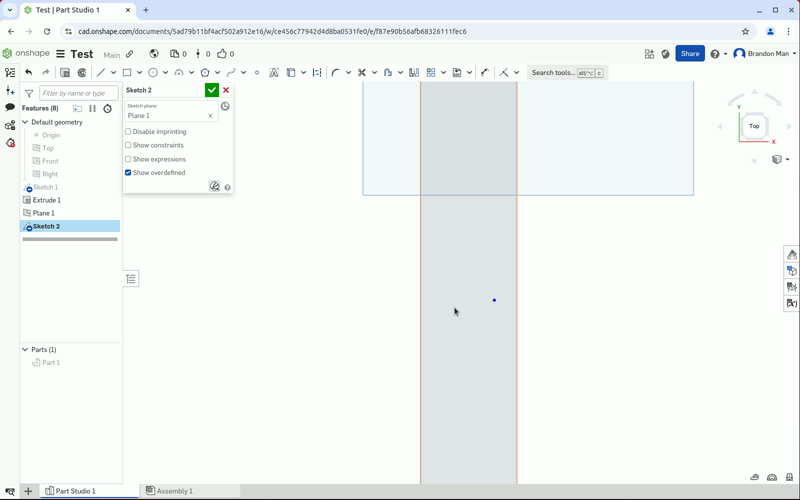
scroll(-6)
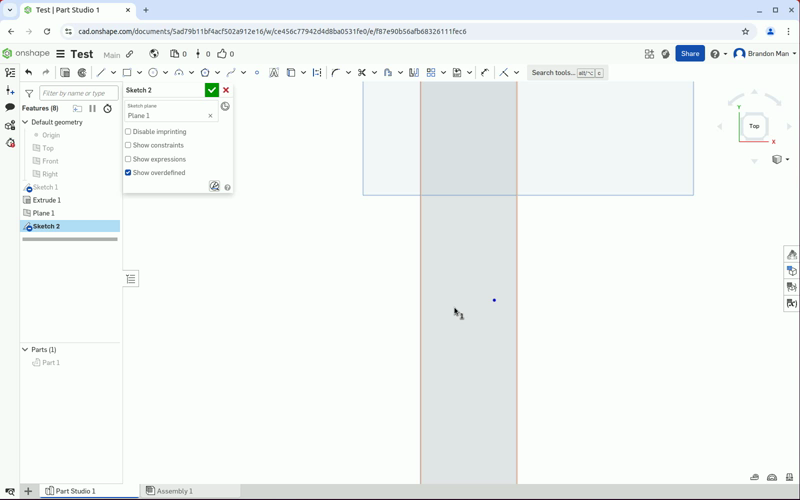
scroll(-6)
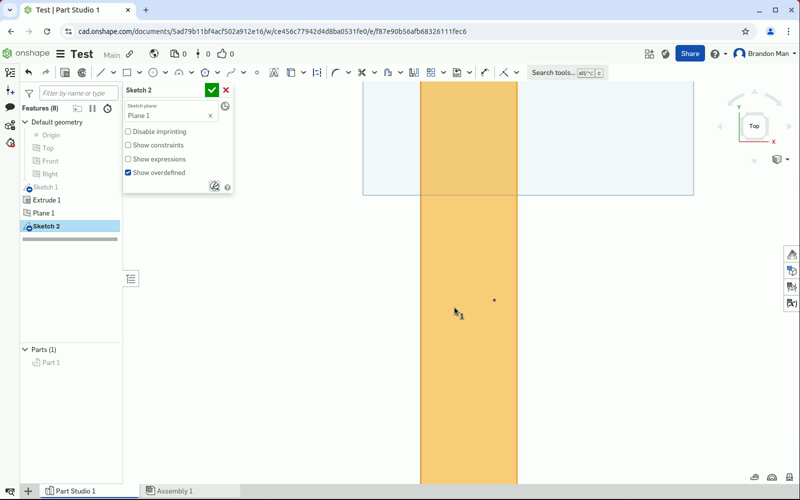
scroll(-6)
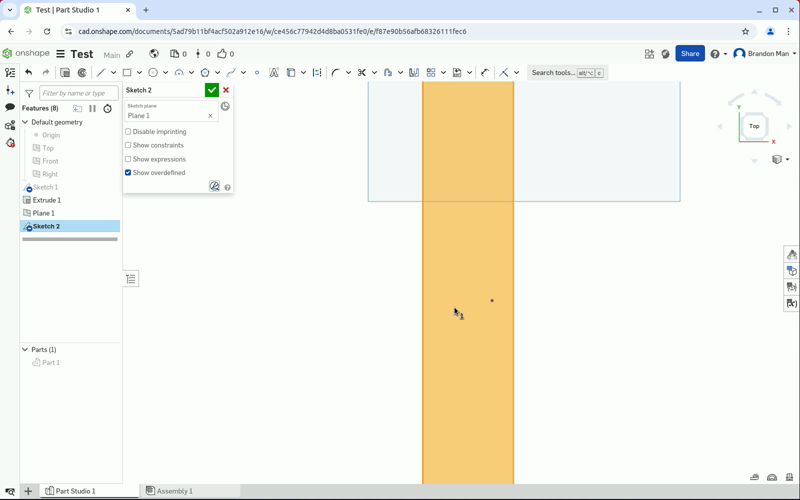
scroll(-6)
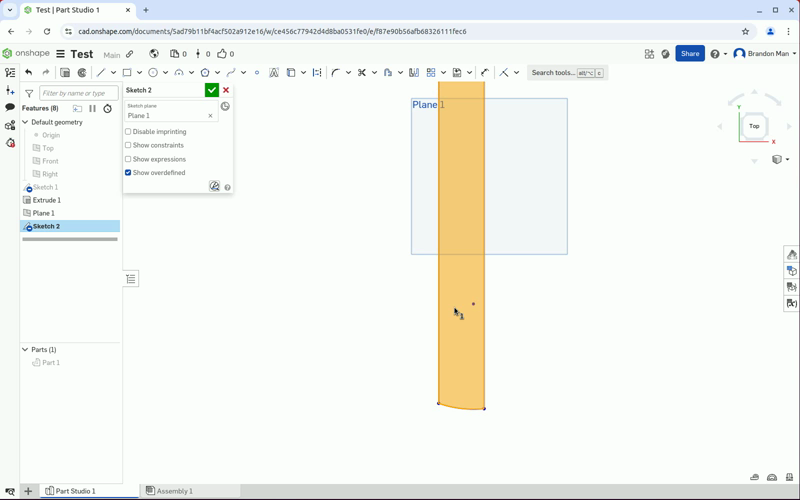
scroll(-6)
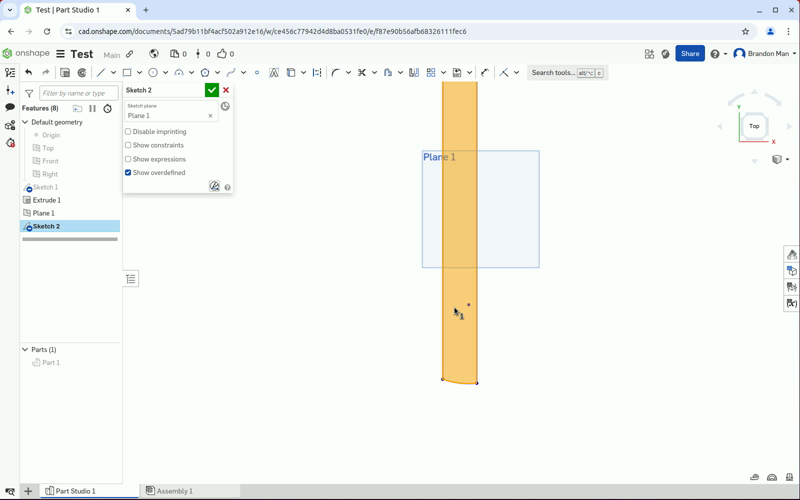
scroll(-6)
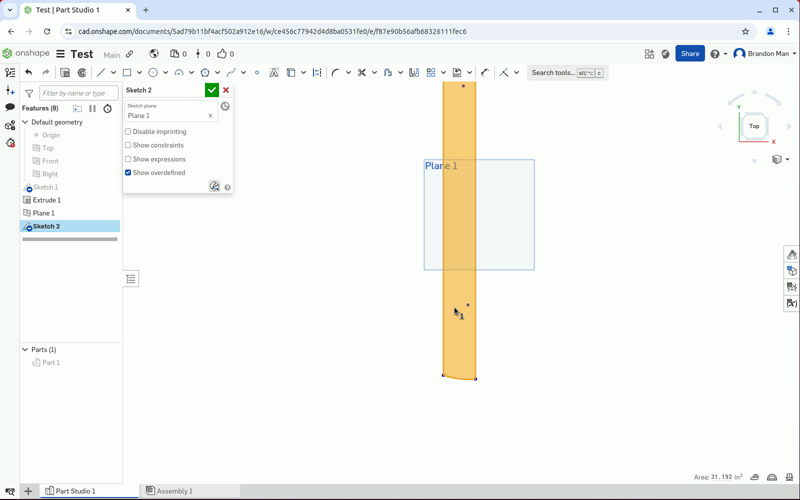
scroll(-6)
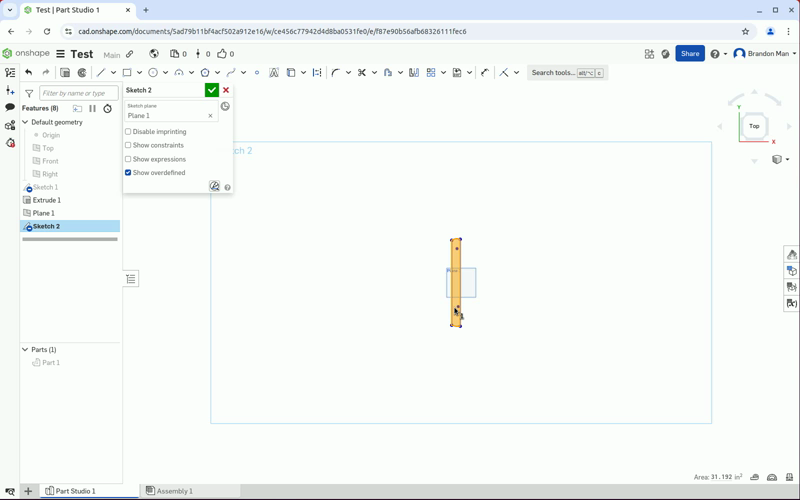
mouse_move(73, 352)
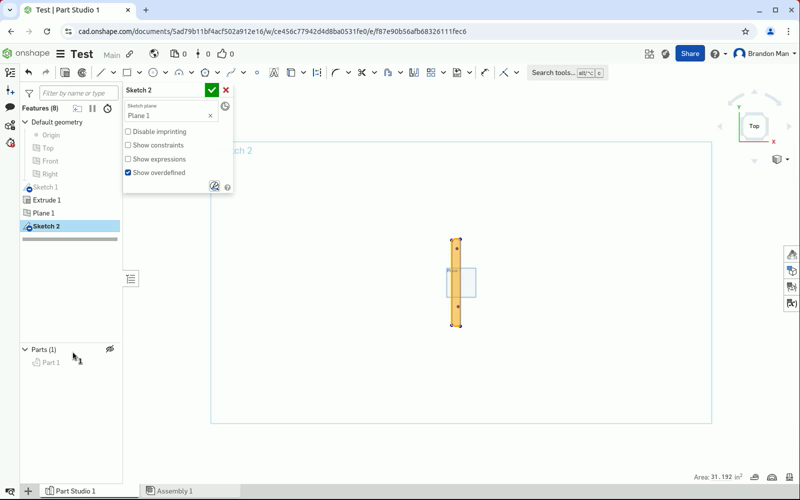
key(shift+y)
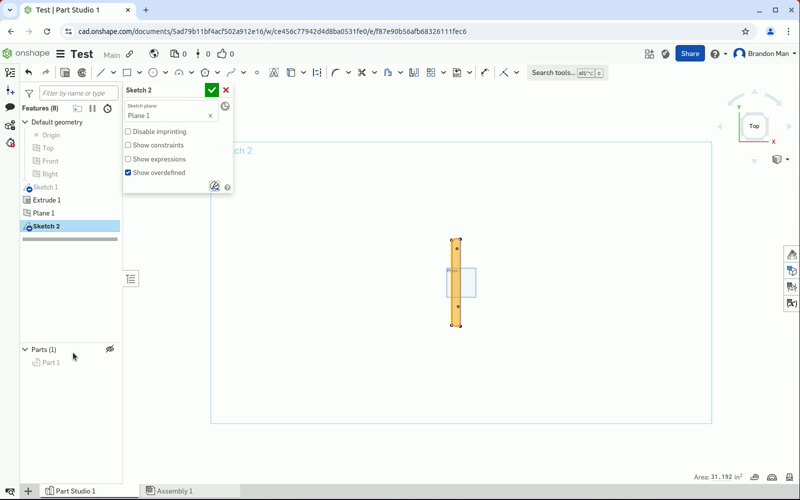
key(shift+e)
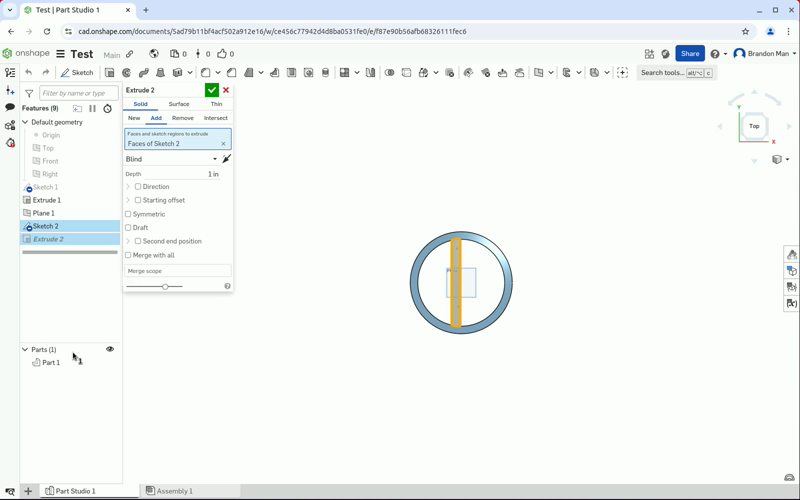
mouse_move(143, 106)
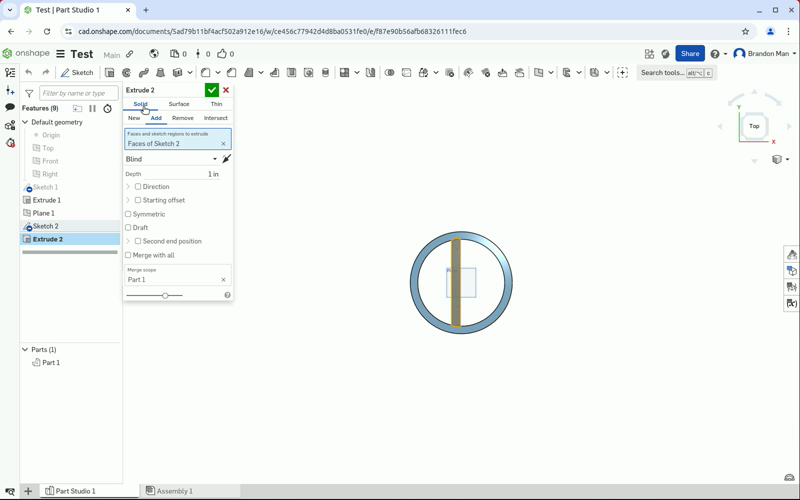
click(143, 106)
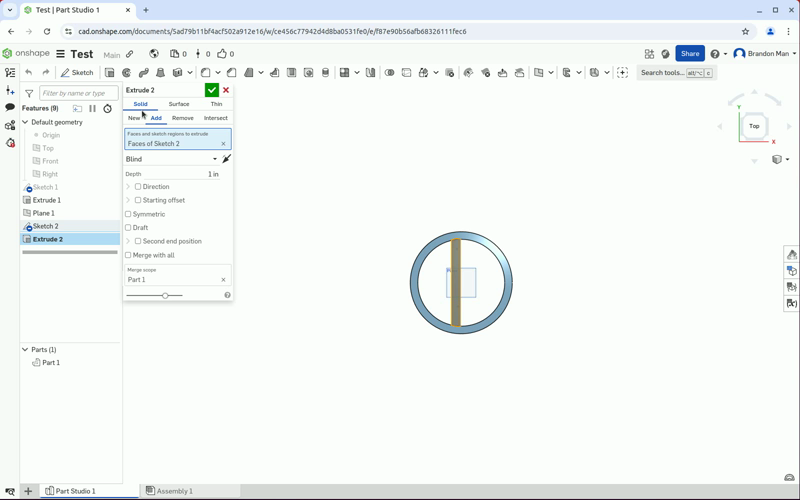
mouse_move(137, 120)
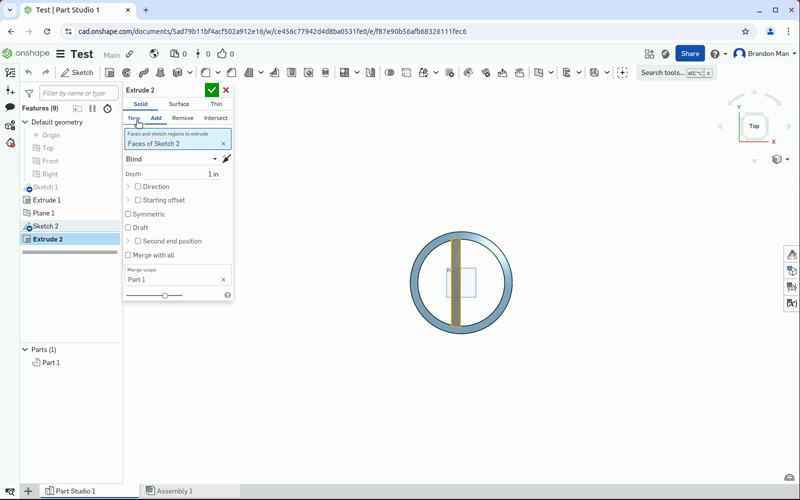
click(137, 120)
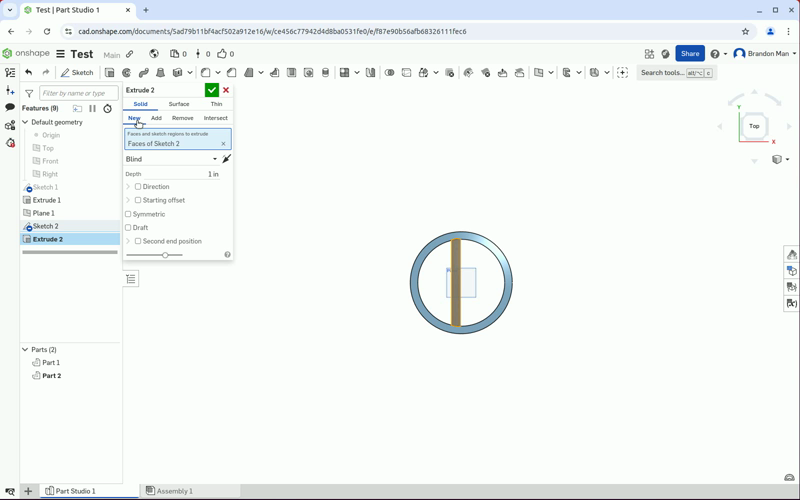
key(tab, 4)
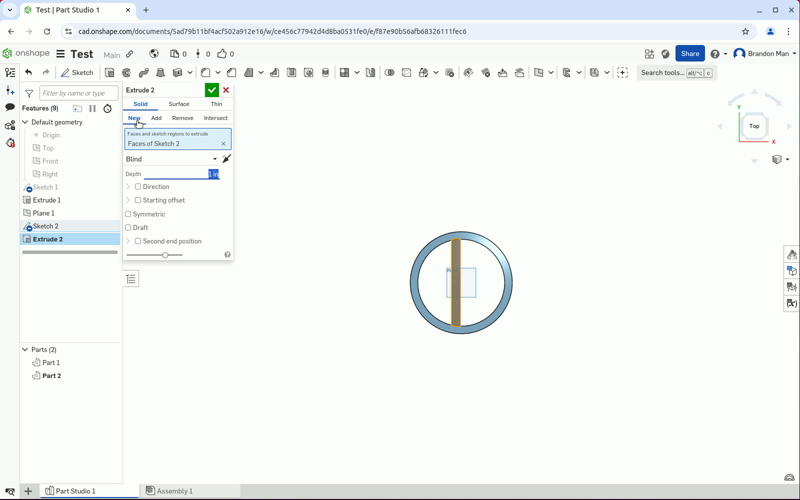
text(-0.963)
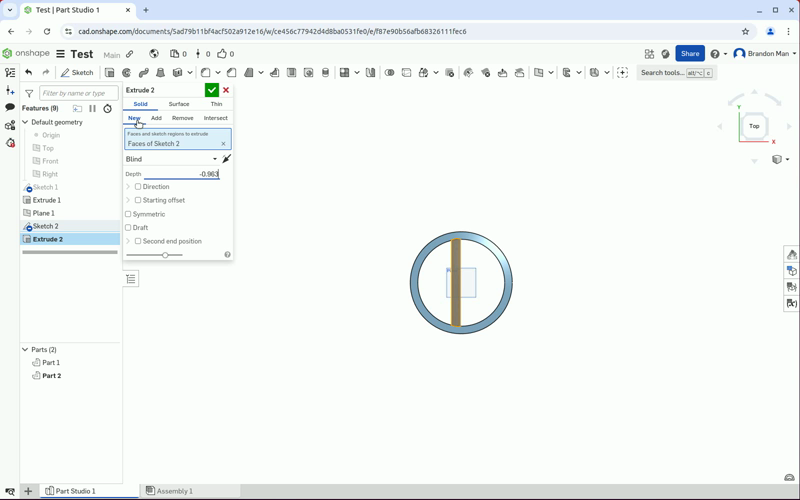
key(enter)
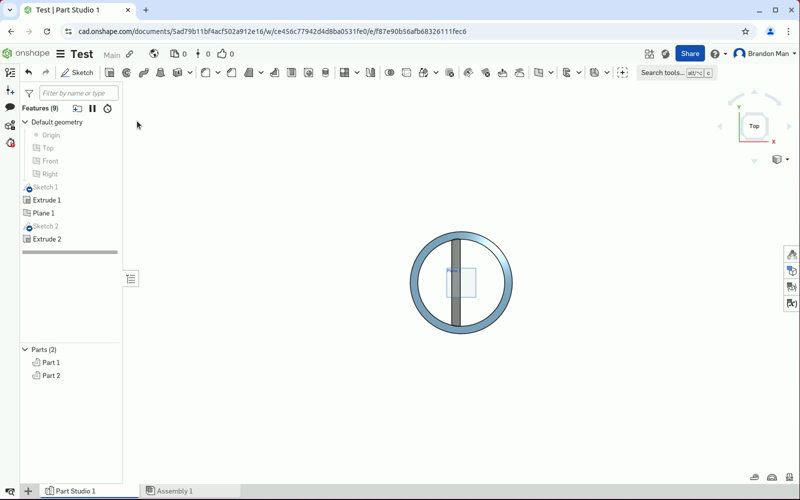
key(shift+h)
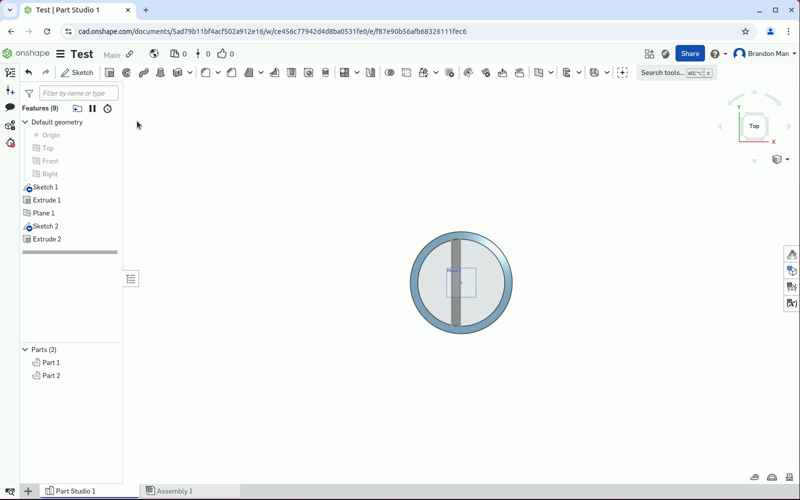
key(shift+h)
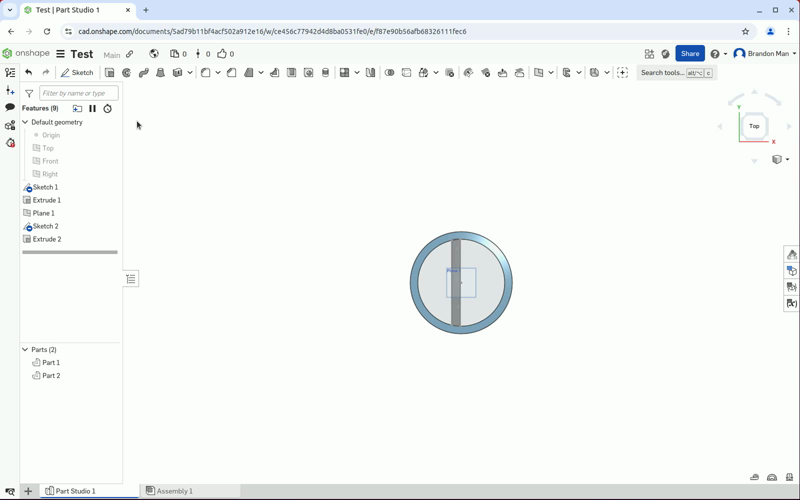
key(shift+7)
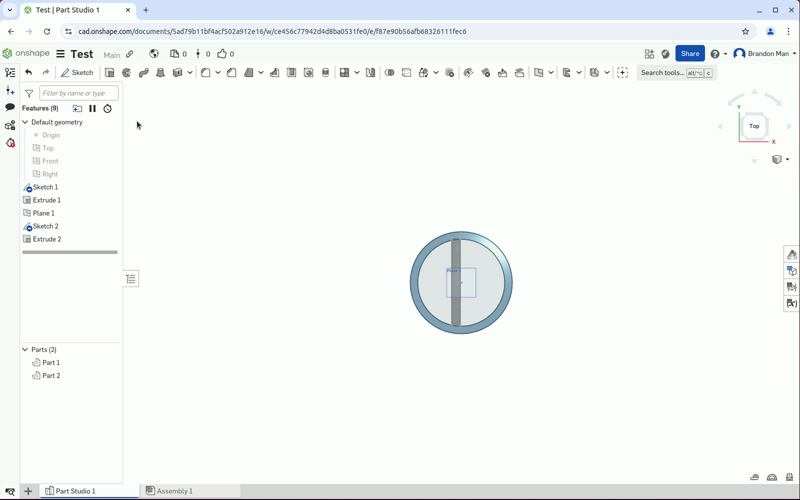
key(up, 3)
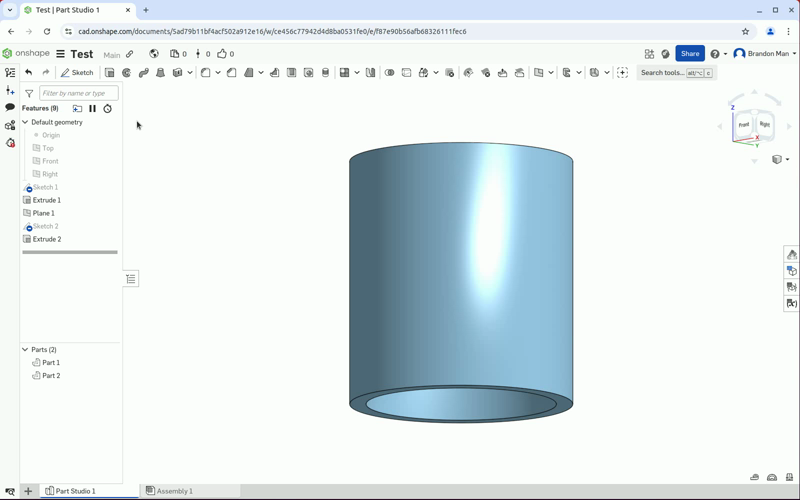
key(left, 3)
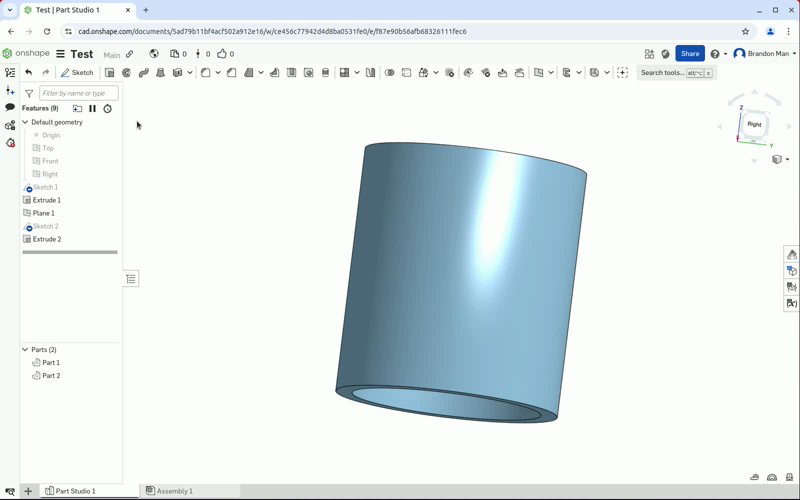
key(right, 3)
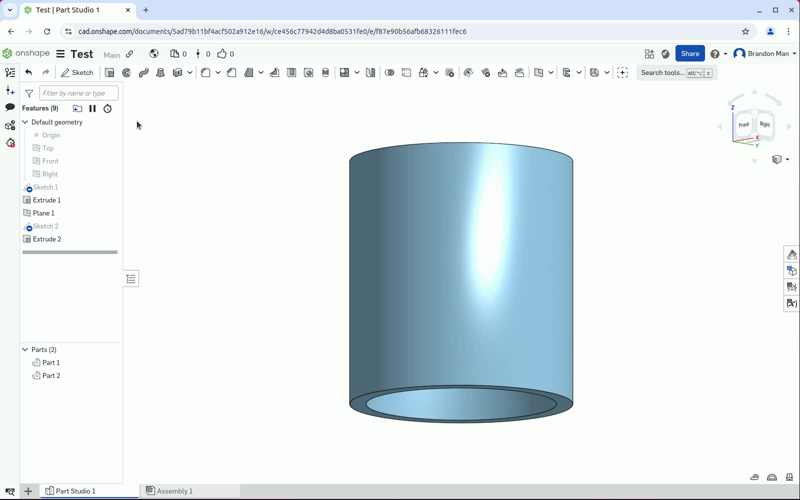
key(down, 3)
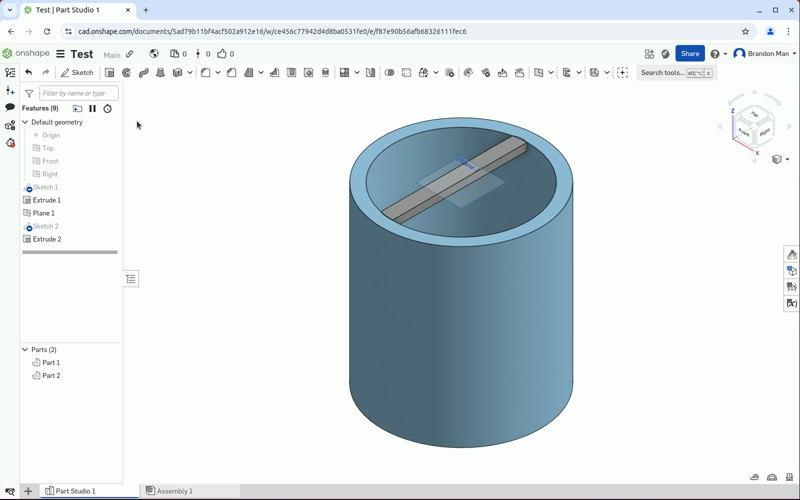
mouse_move(73, 189)
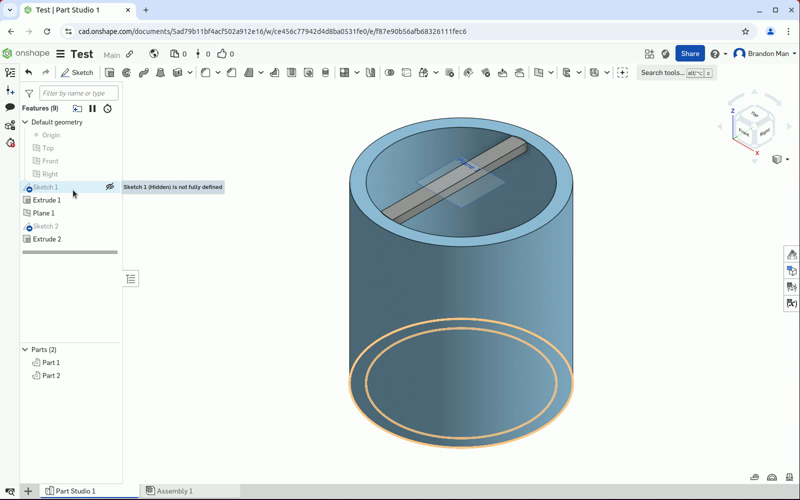
click(73, 189)